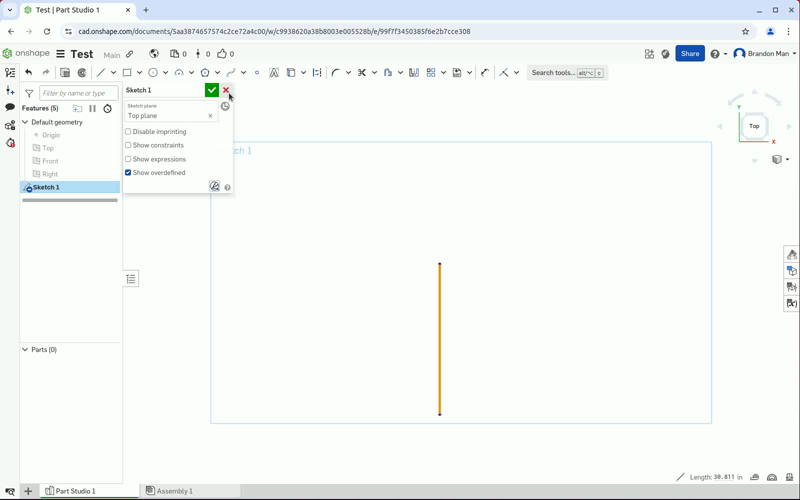
key(shift+h)
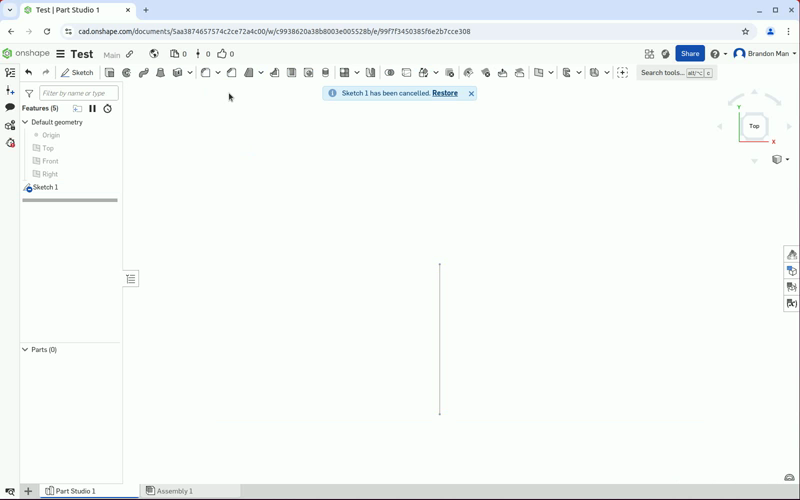
key(shift+s)
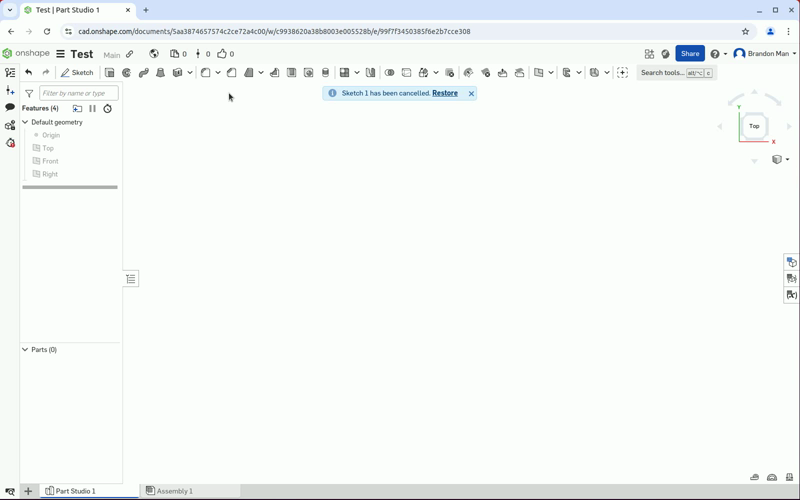
mouse_move(73, 150)
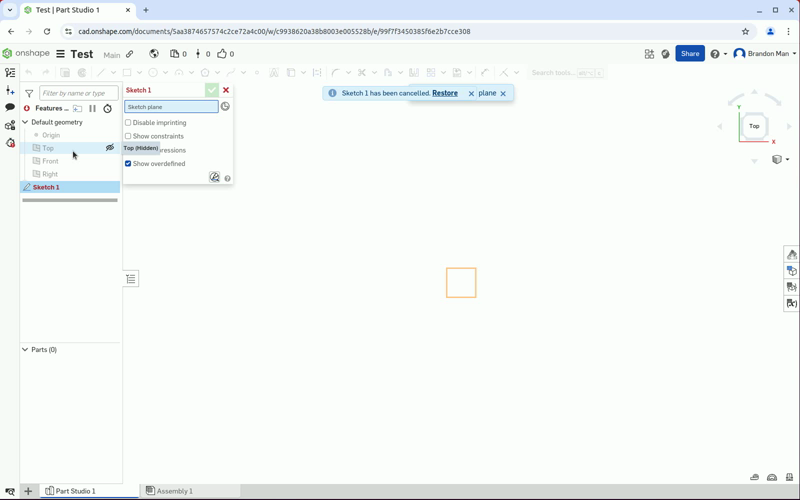
click(73, 150)
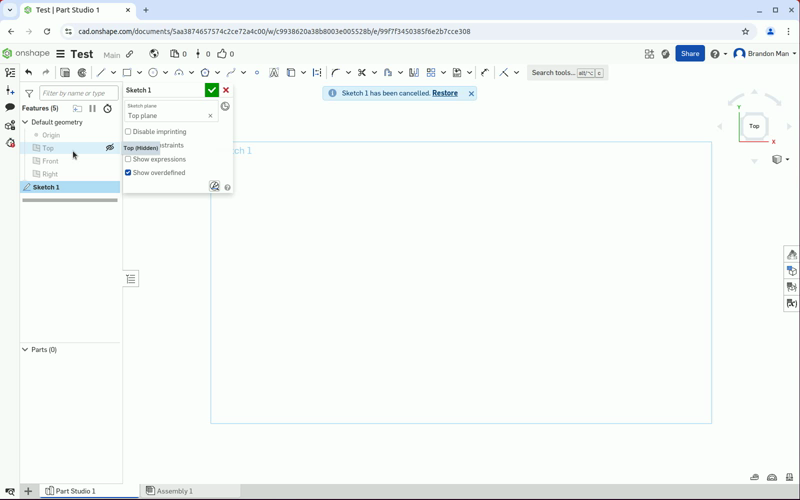
mouse_move(73, 352)
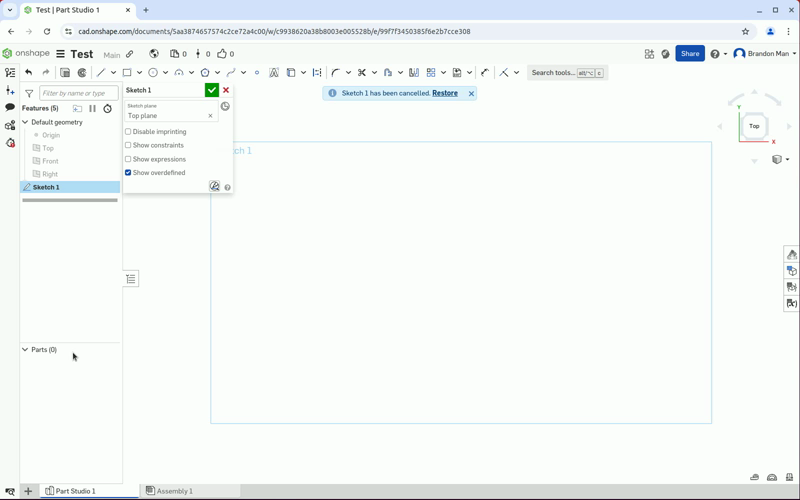
key(y)
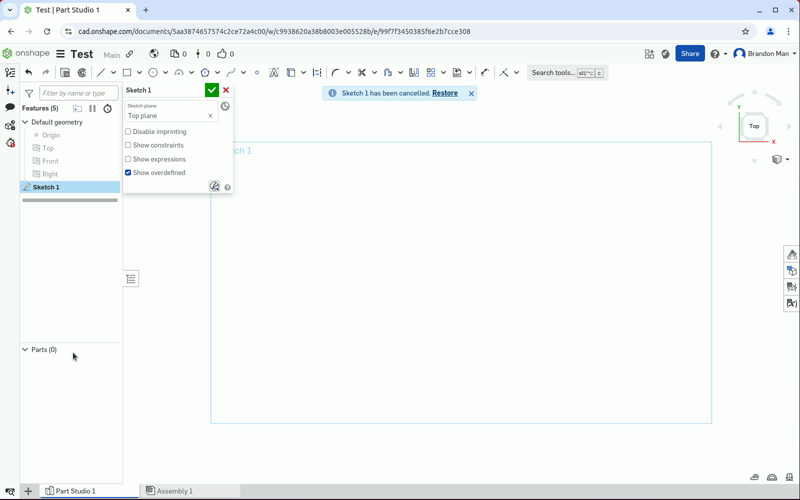
key(l)
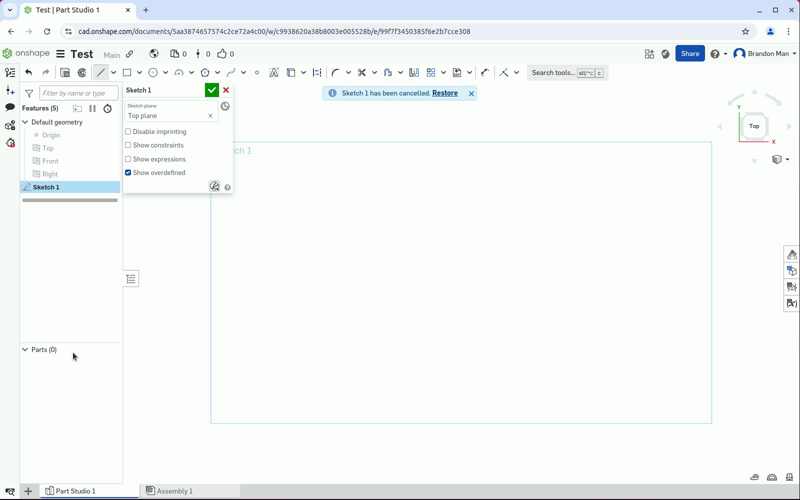
key_down(shift)
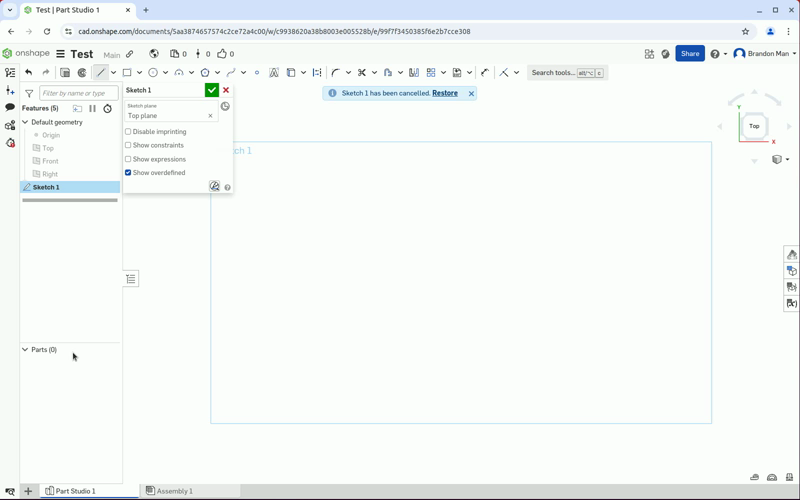
mouse_move(349, 282)
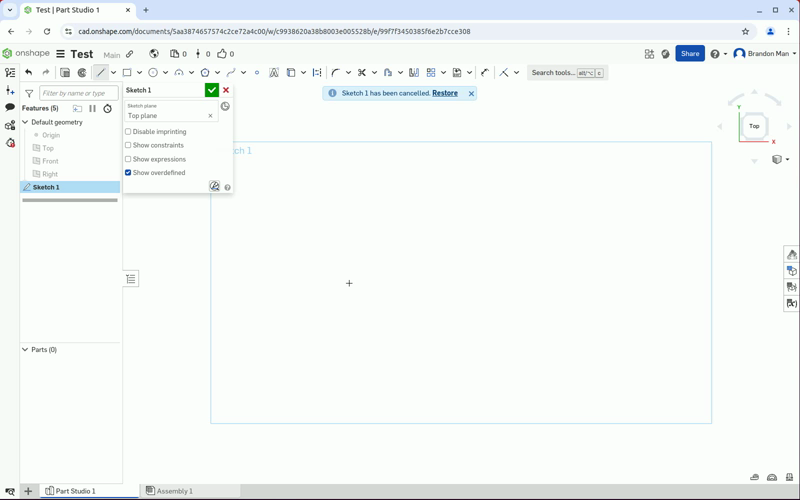
click(349, 282)
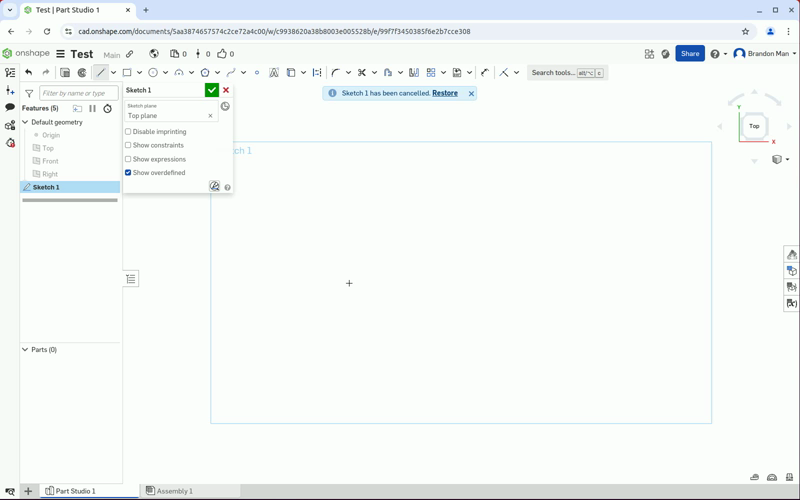
key_up(shift)
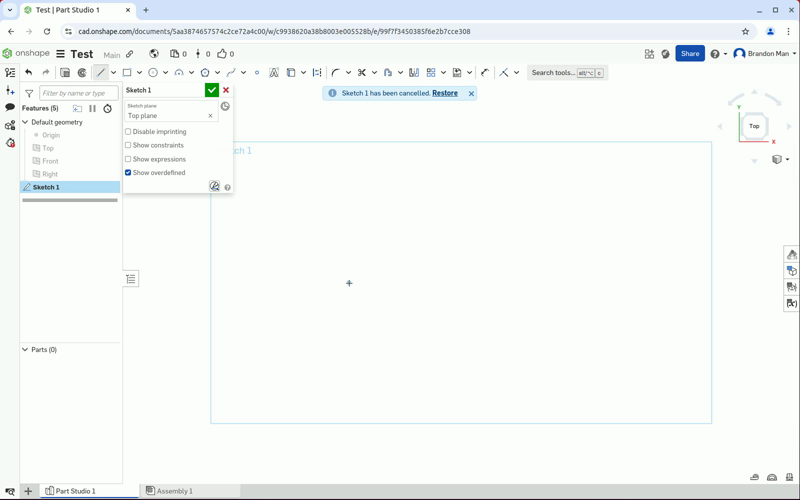
key_down(shift)
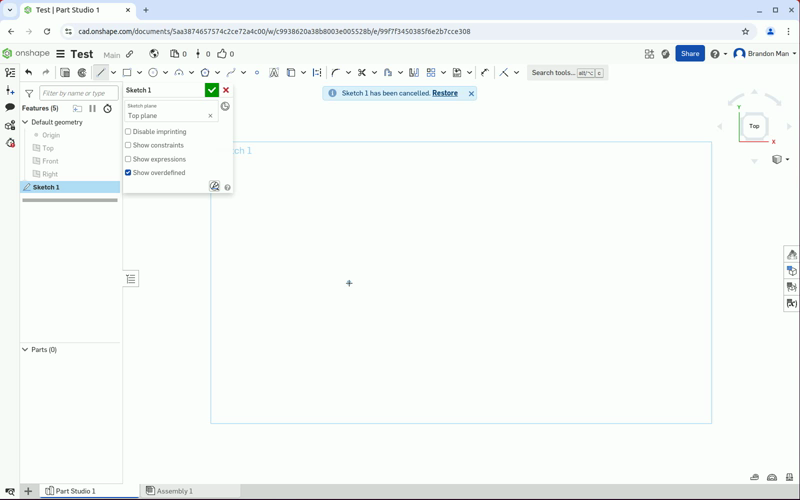
mouse_move(405, 378)
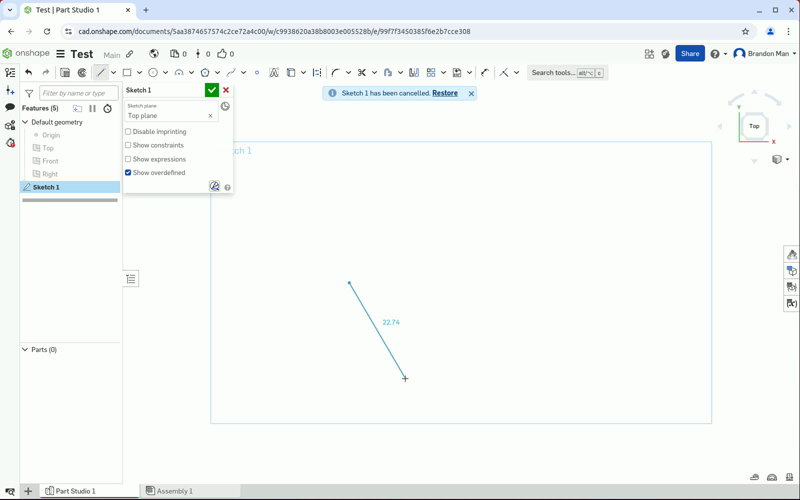
click(405, 378)
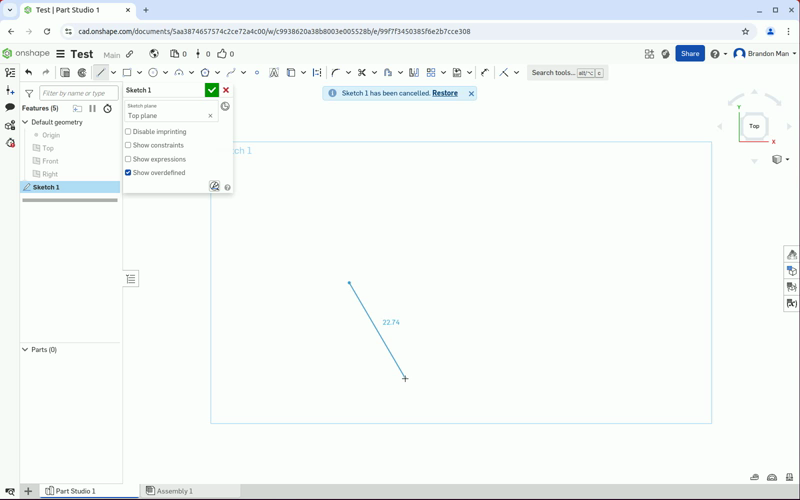
key_up(shift)
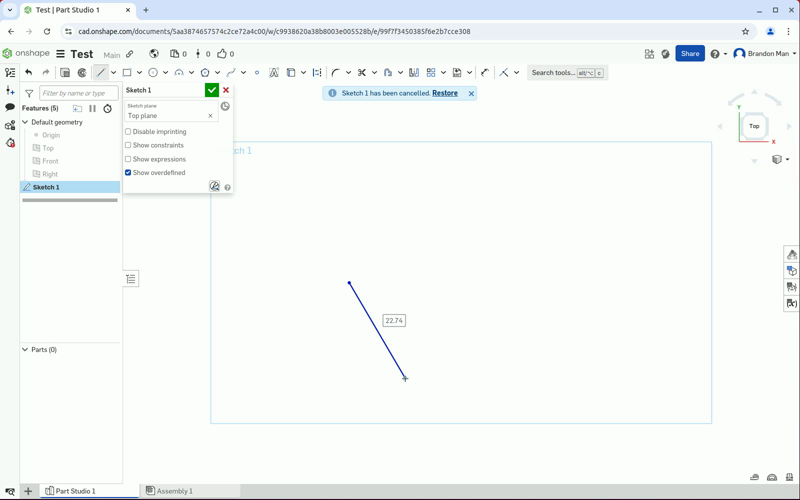
key_down(shift)
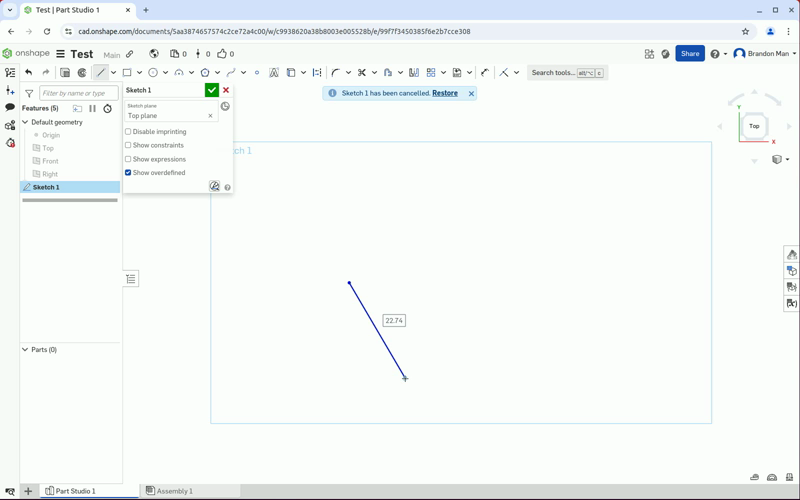
mouse_move(514, 378)
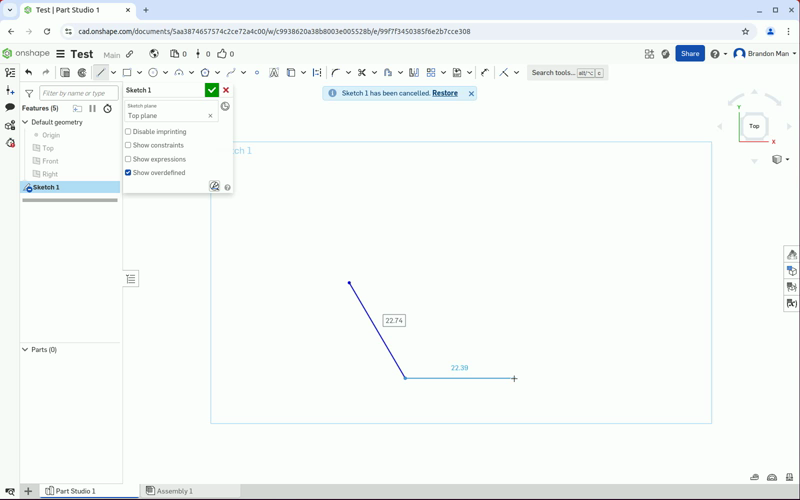
click(514, 378)
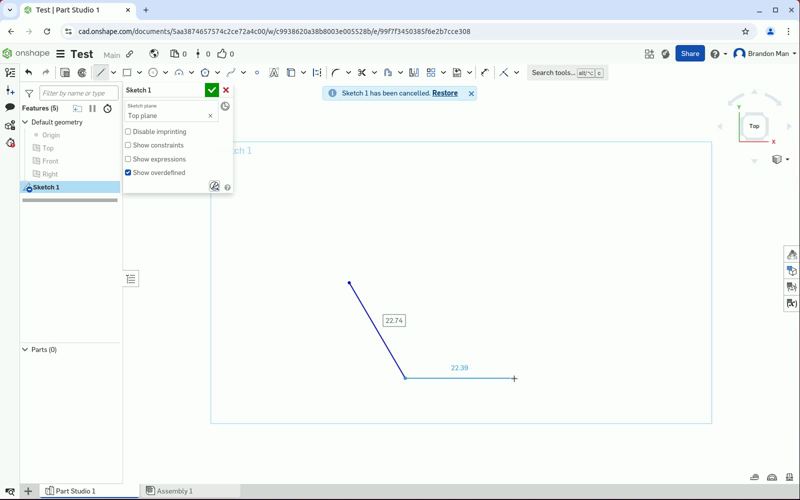
key_up(shift)
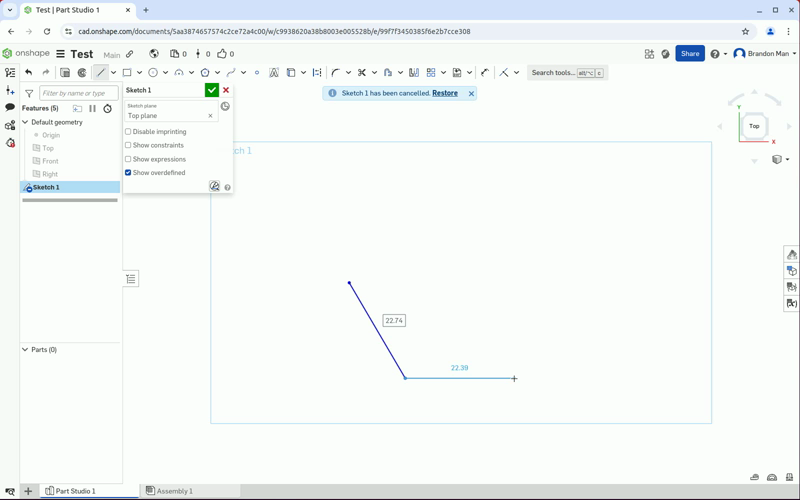
key_down(shift)
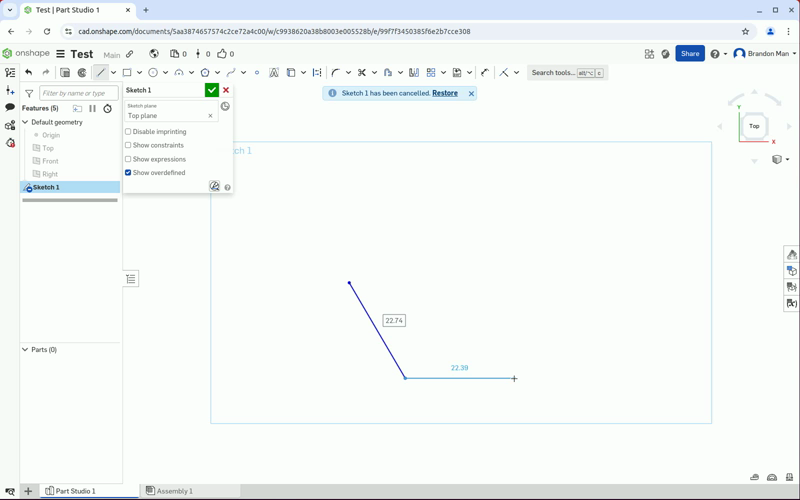
mouse_move(569, 282)
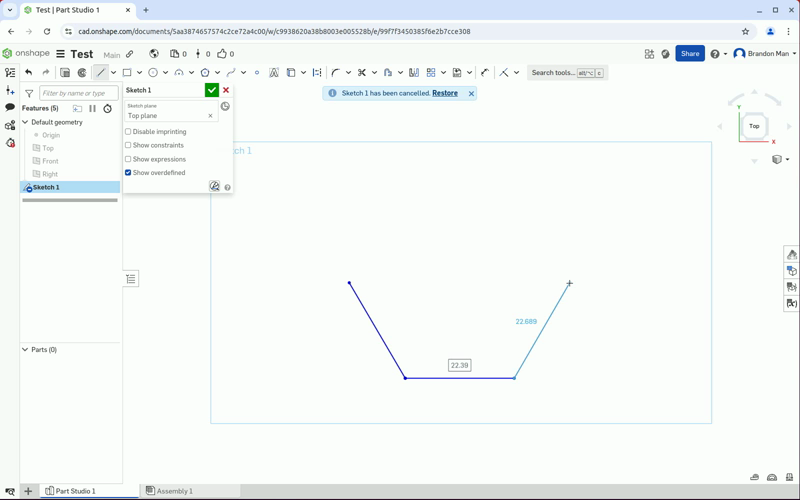
click(569, 282)
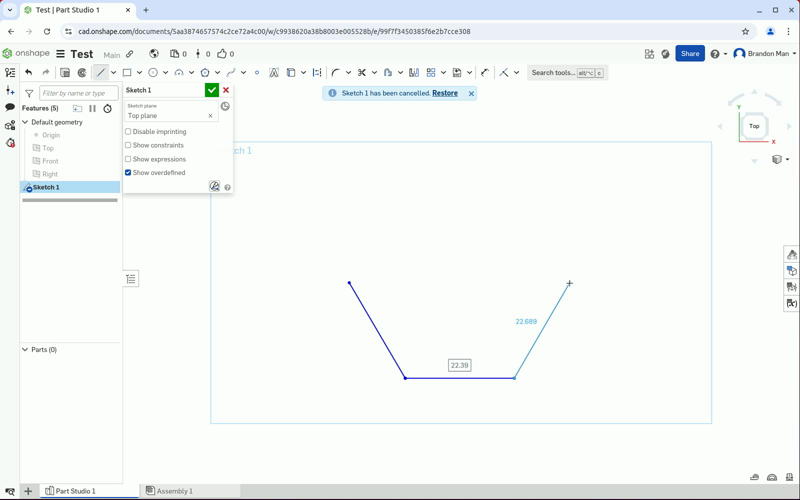
key_up(shift)
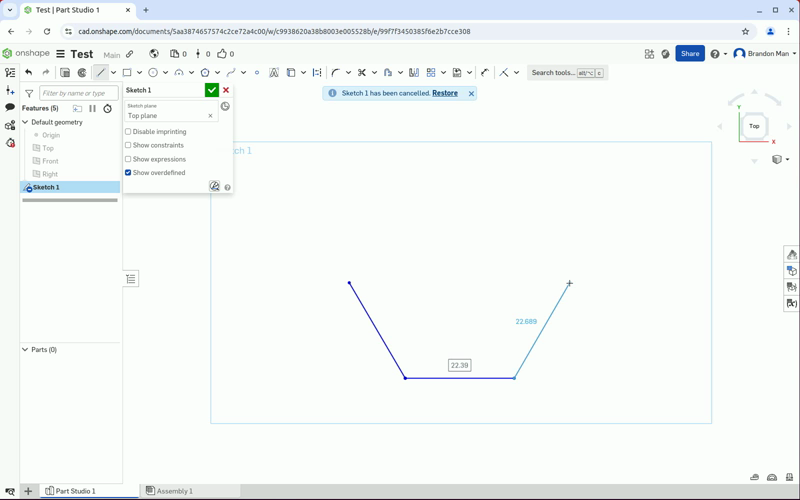
key_down(shift)
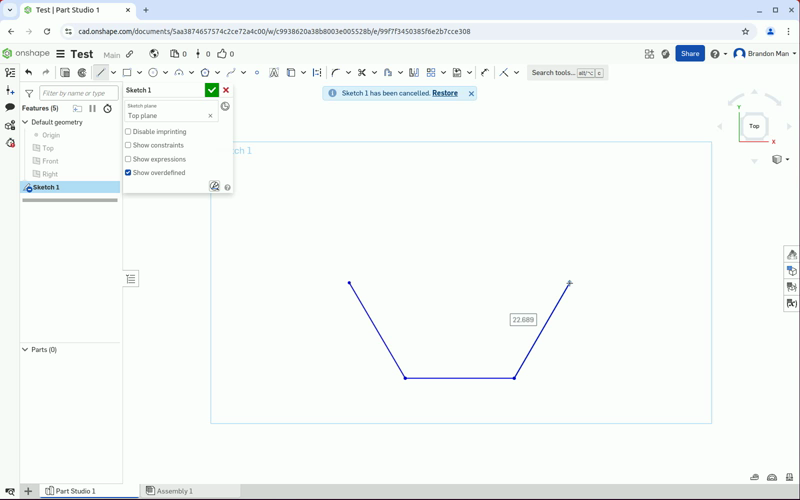
mouse_move(514, 187)
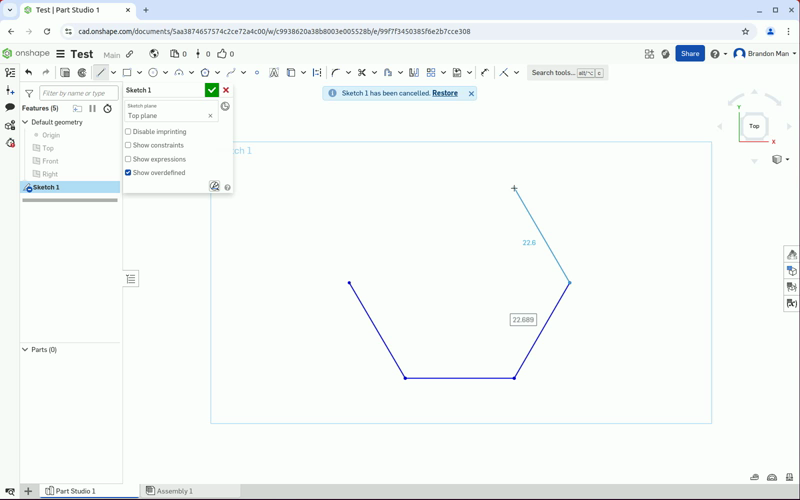
click(514, 187)
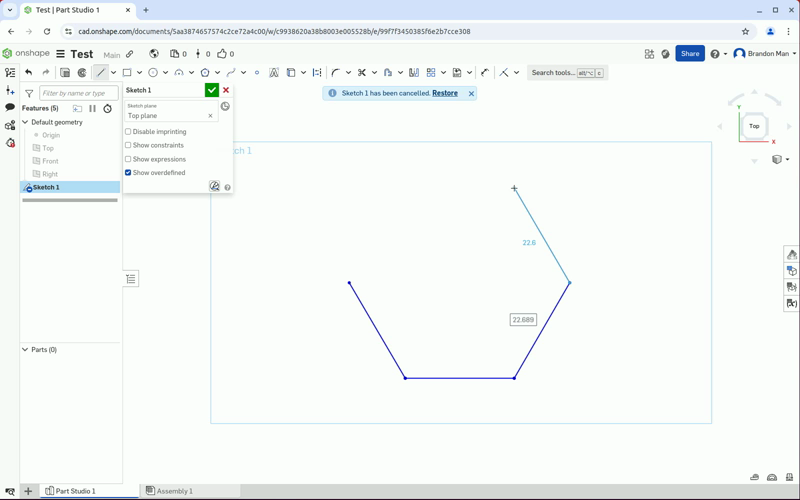
key_up(shift)
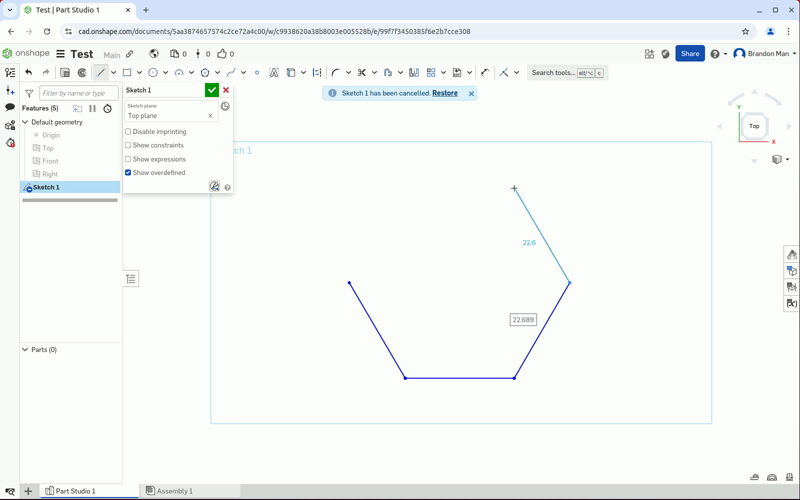
key_down(shift)
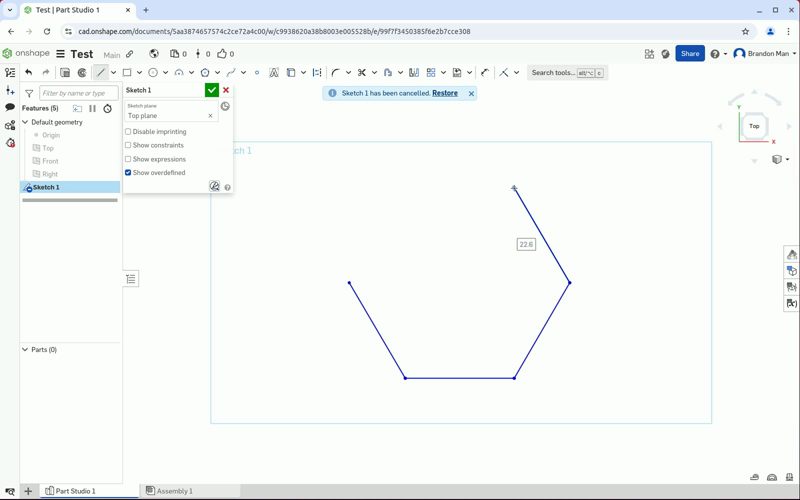
mouse_move(405, 187)
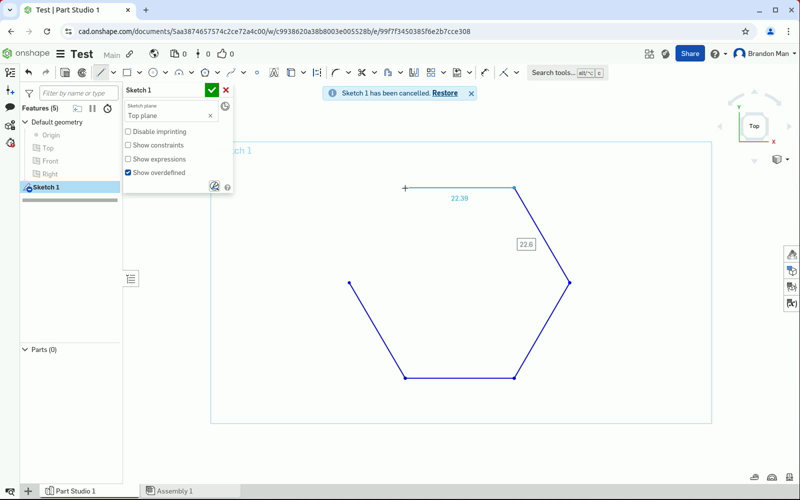
click(405, 187)
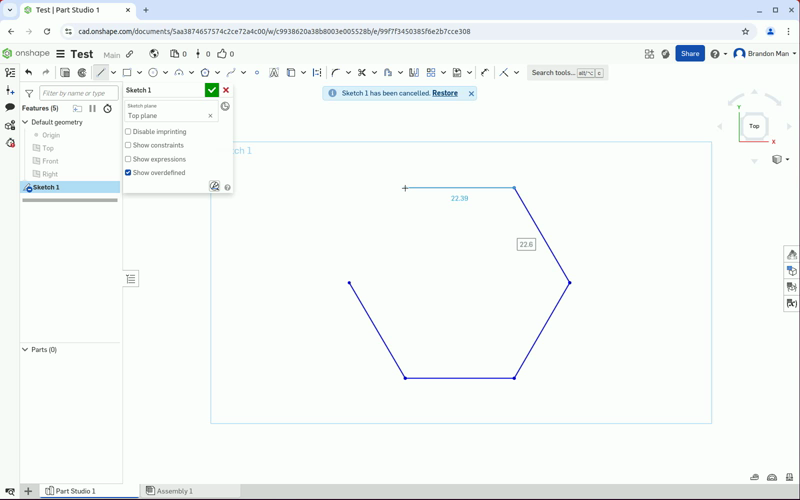
key_up(shift)
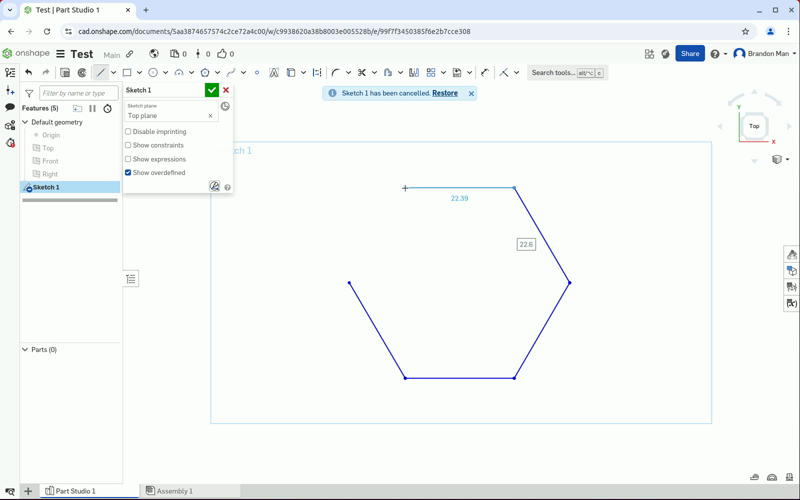
key_down(shift)
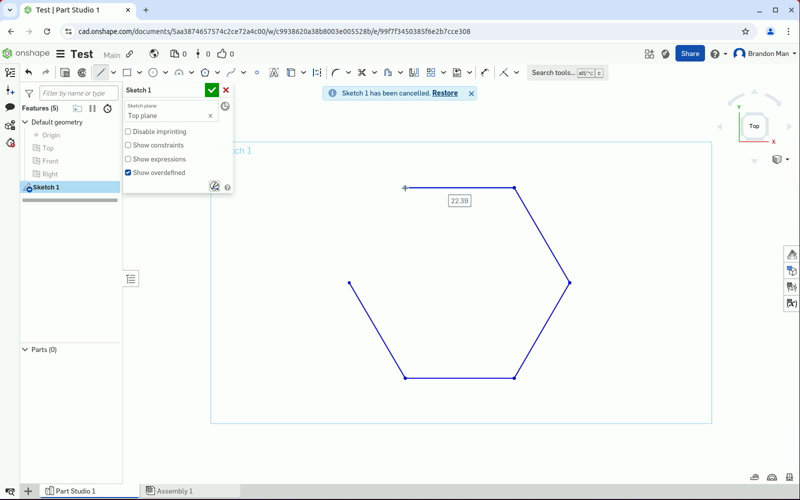
mouse_move(349, 282)
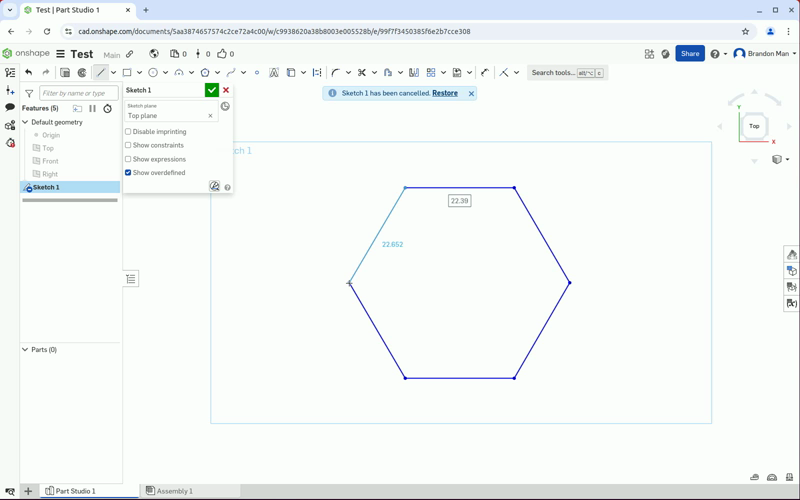
key_up(shift)
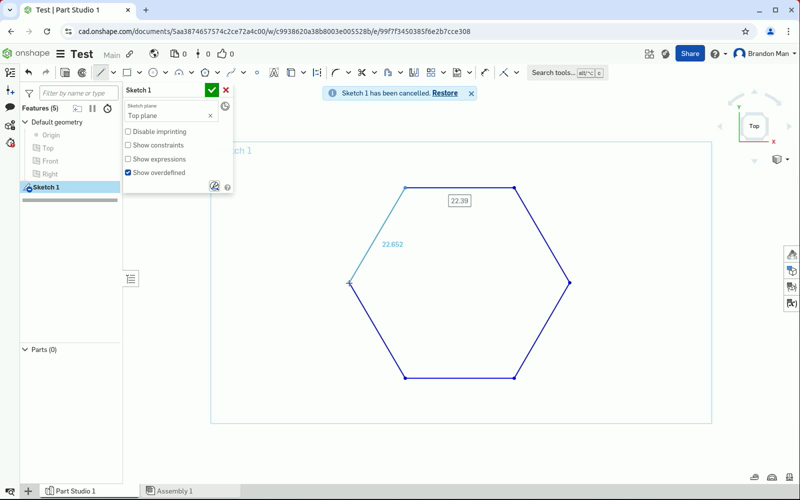
click(349, 282)
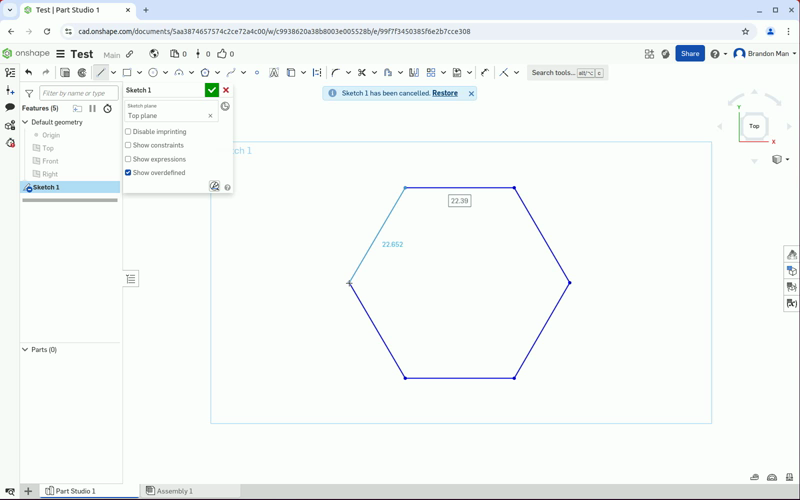
key(esc)
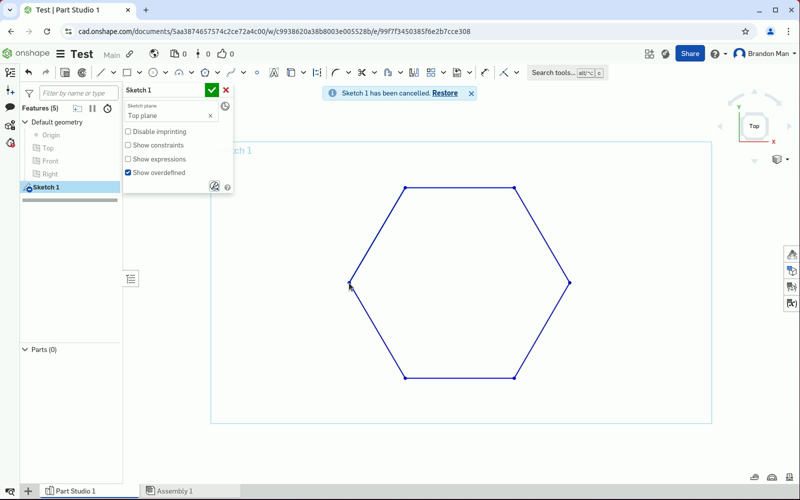
mouse_move(501, 236)
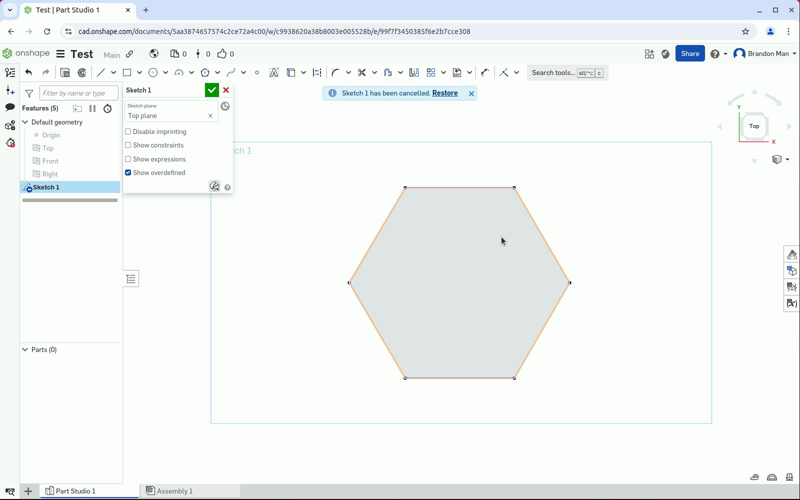
click(501, 236)
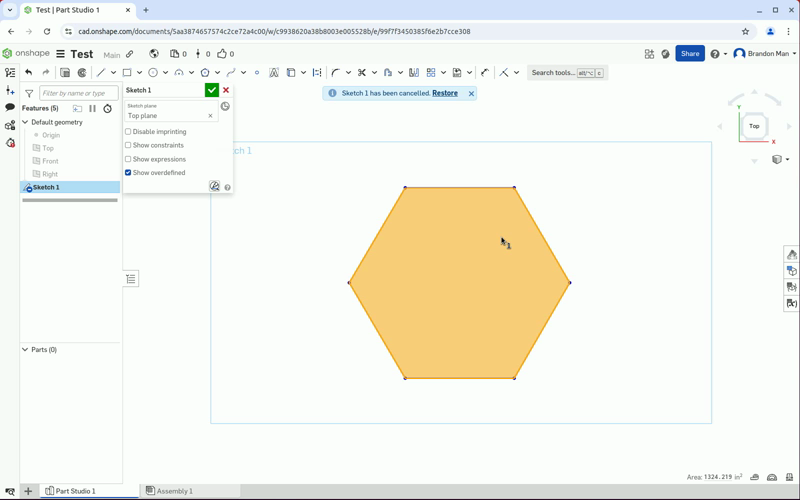
mouse_move(73, 352)
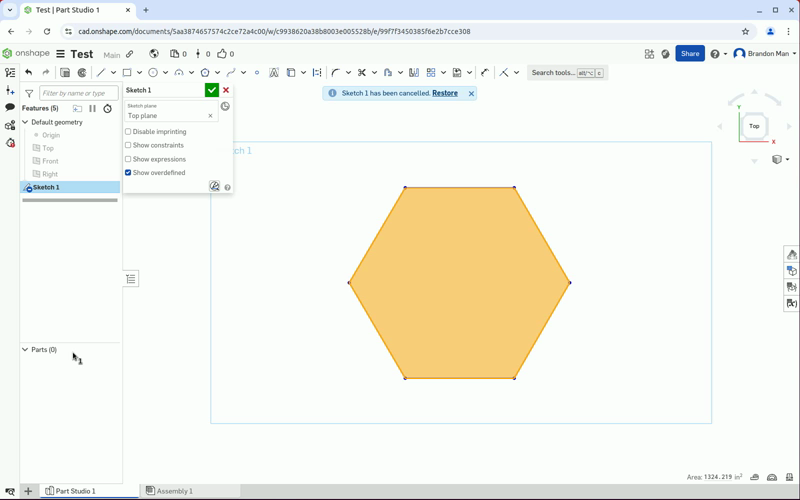
key(shift+y)
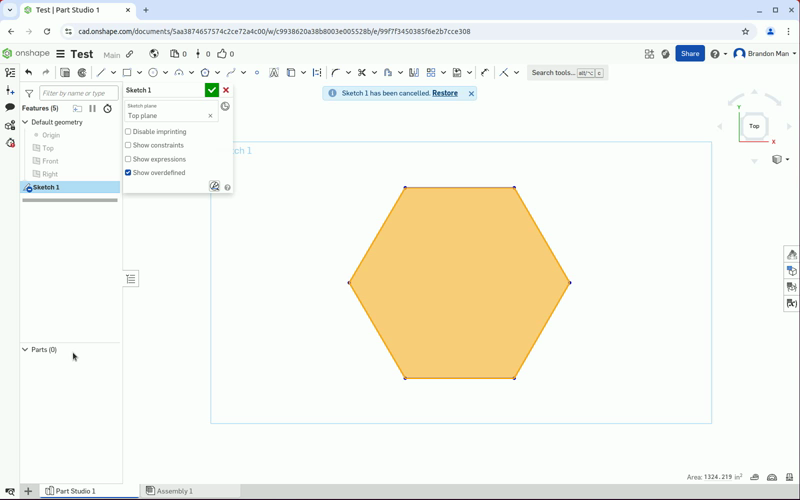
key(shift+e)
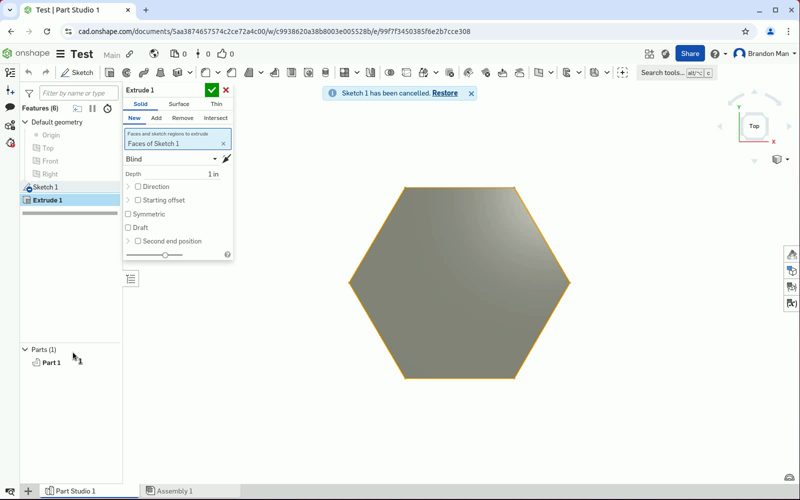
mouse_move(143, 106)
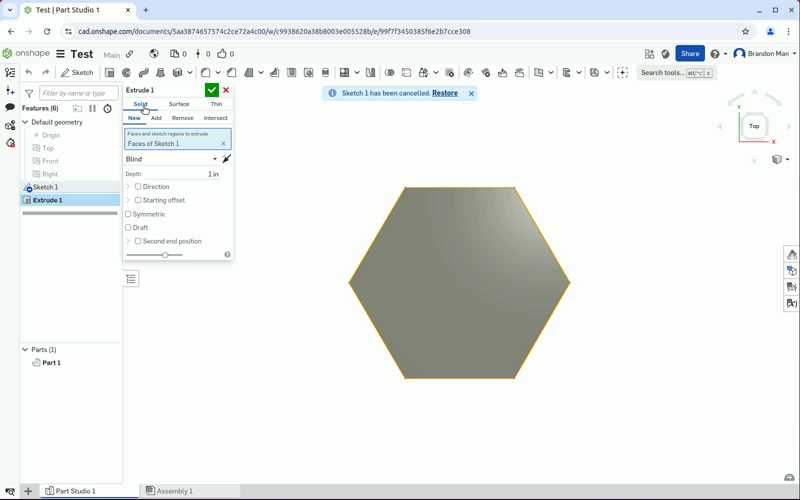
click(143, 106)
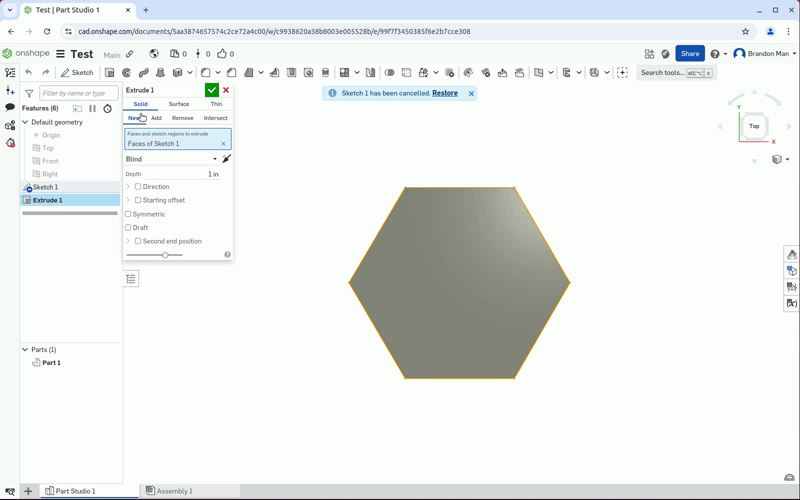
mouse_move(137, 120)
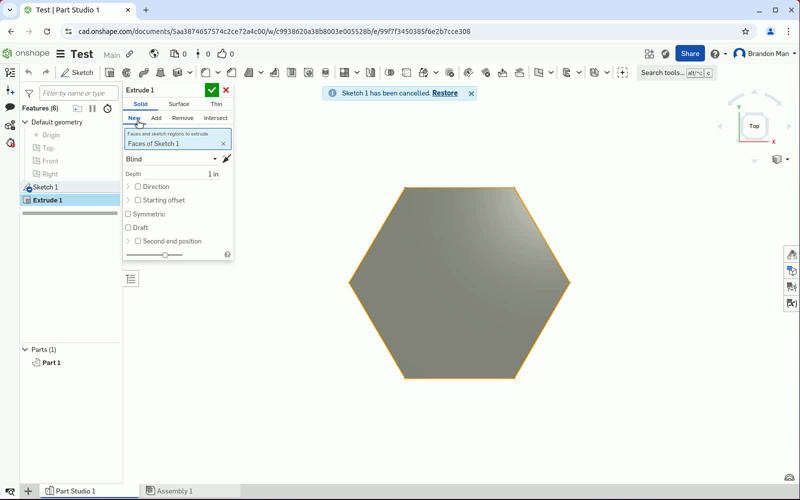
click(137, 120)
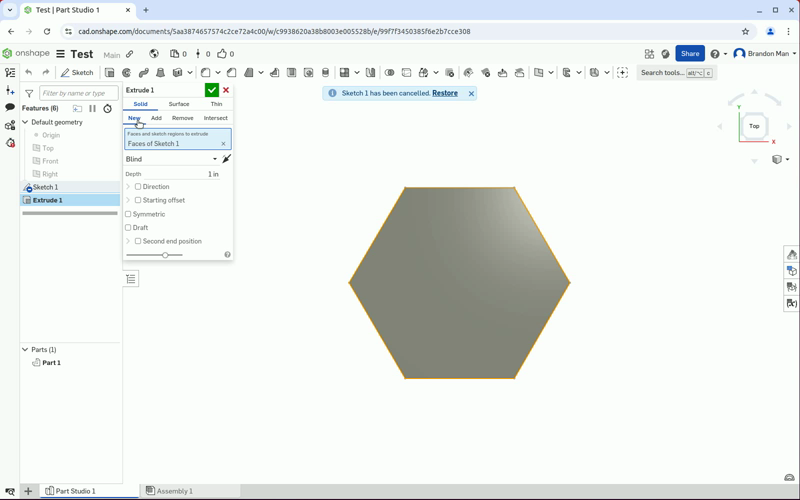
key(tab, 4)
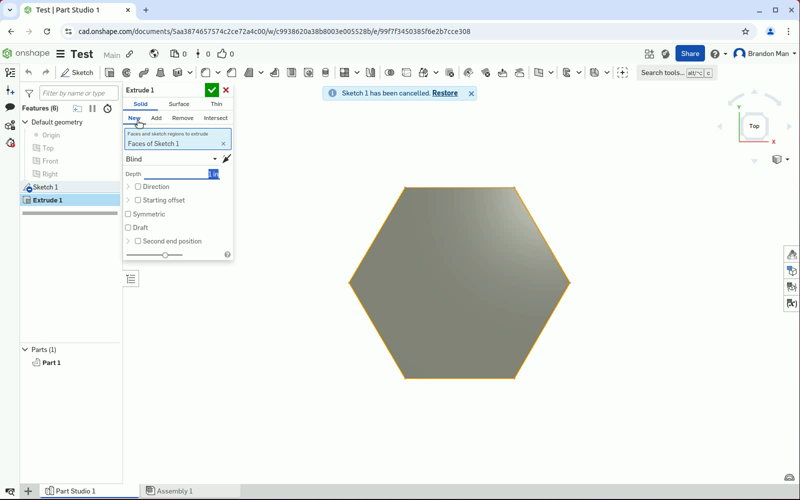
text(15.405)
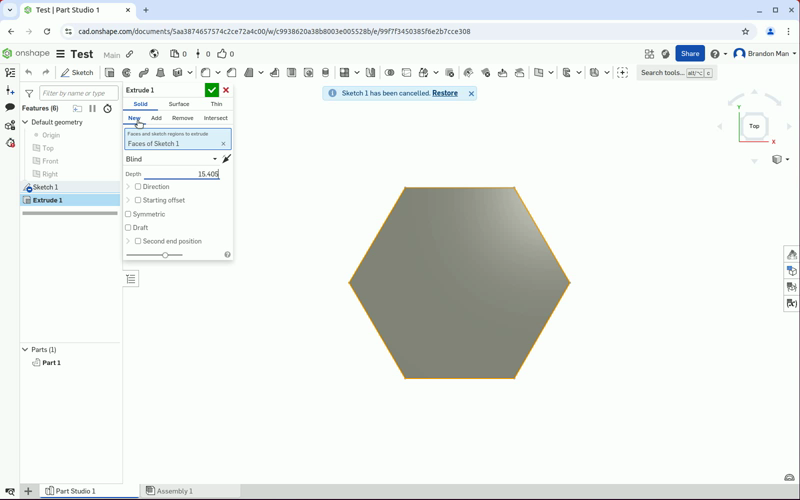
key(enter)
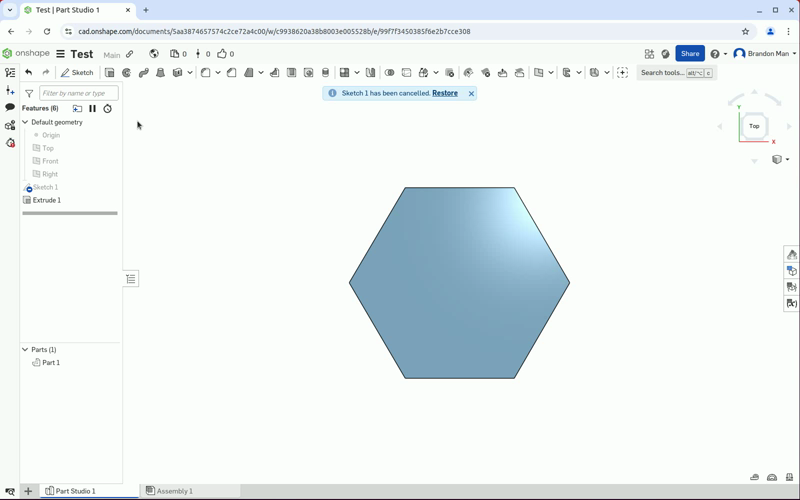
key(shift+h)
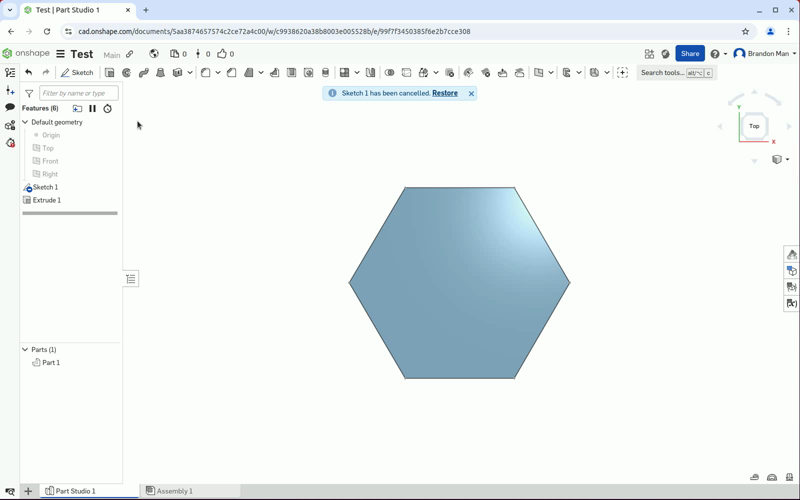
key(shift+h)
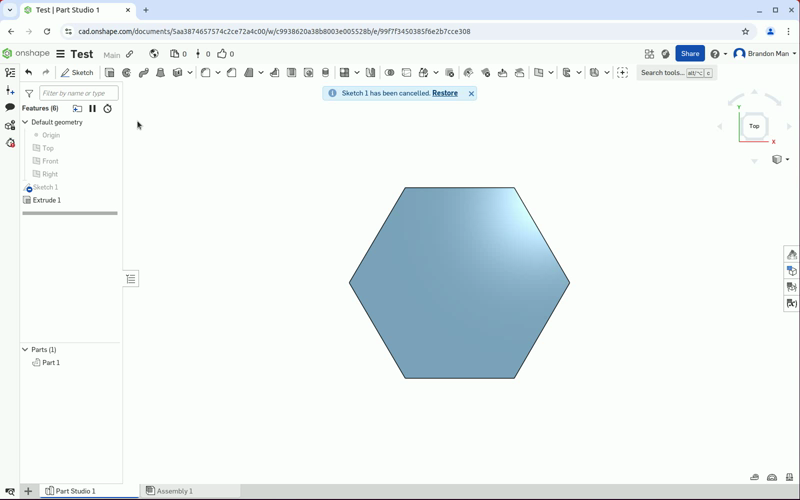
mouse_move(73, 189)
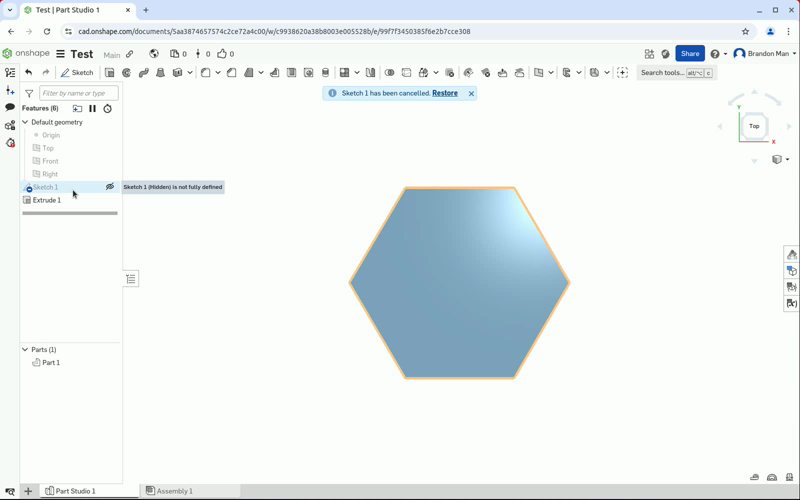
click(73, 189)
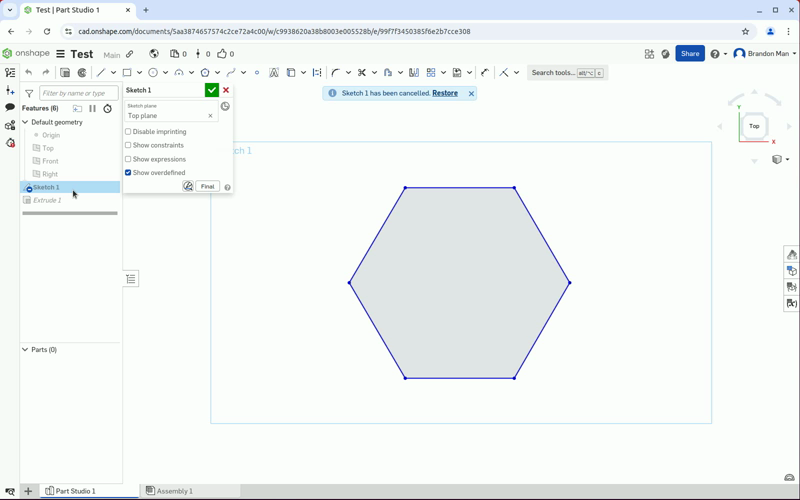
mouse_move(229, 92)
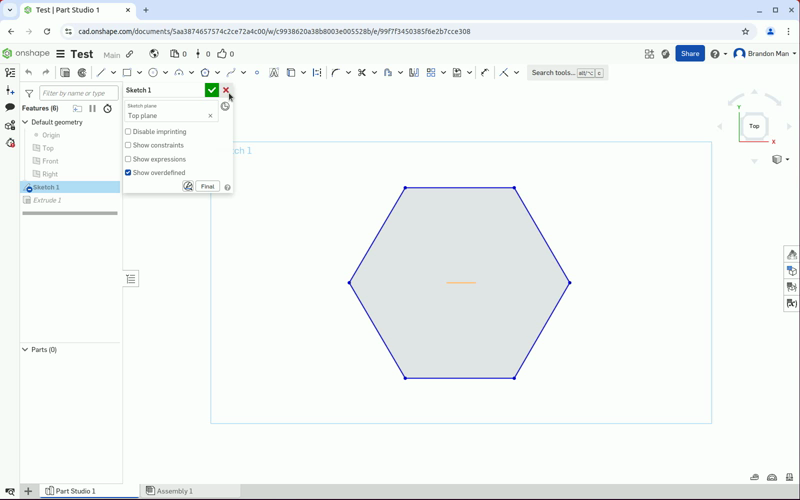
click(229, 92)
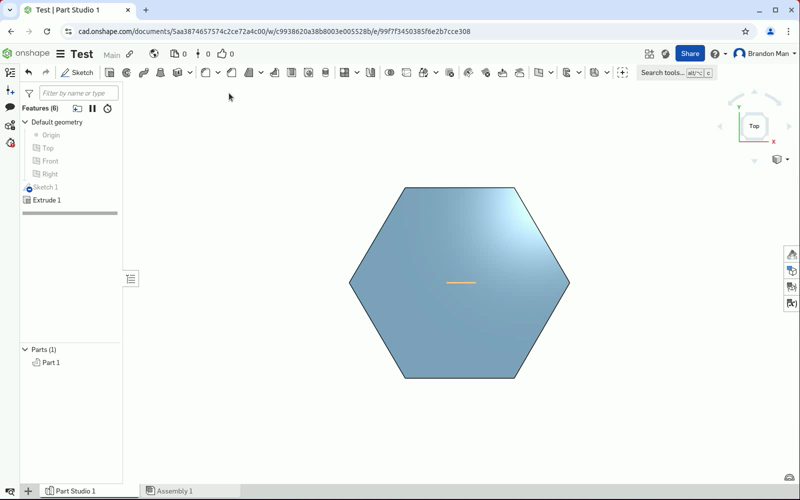
mouse_move(541, 75)
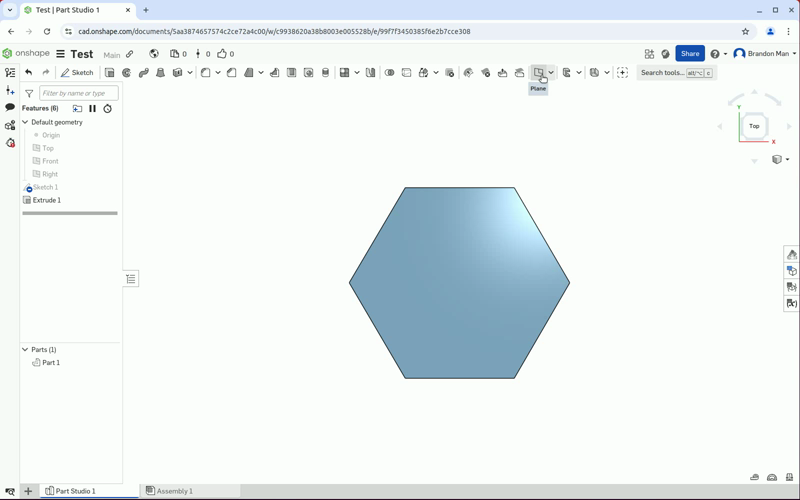
click(541, 75)
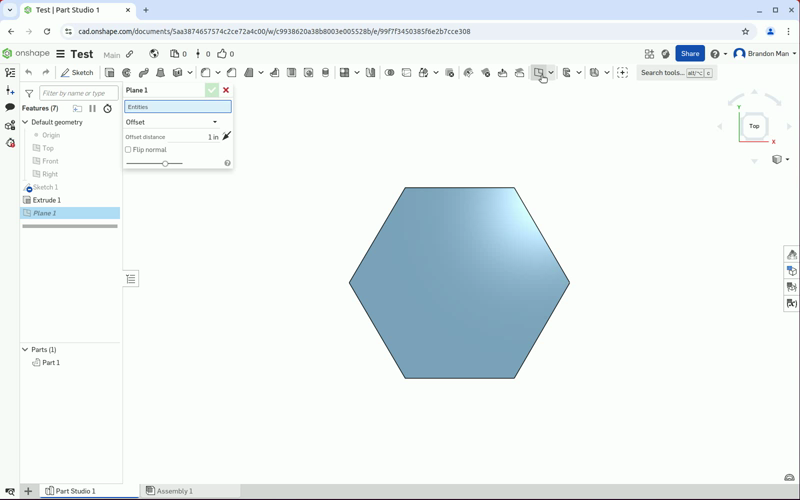
mouse_move(73, 150)
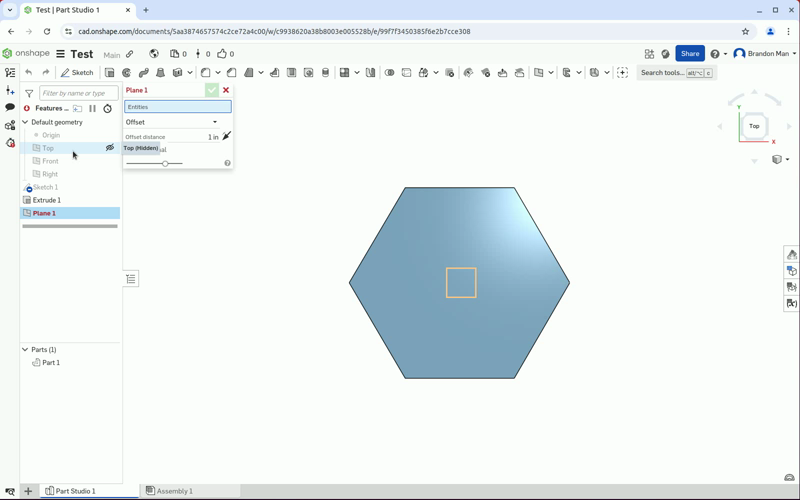
click(73, 150)
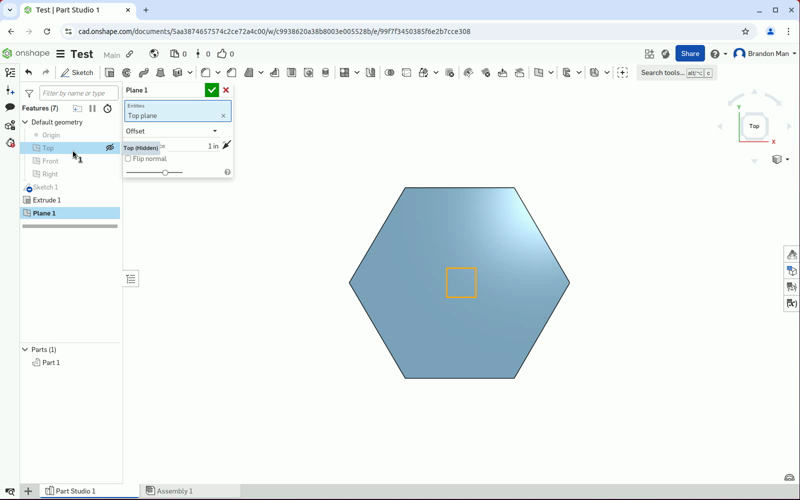
key(tab, 2)
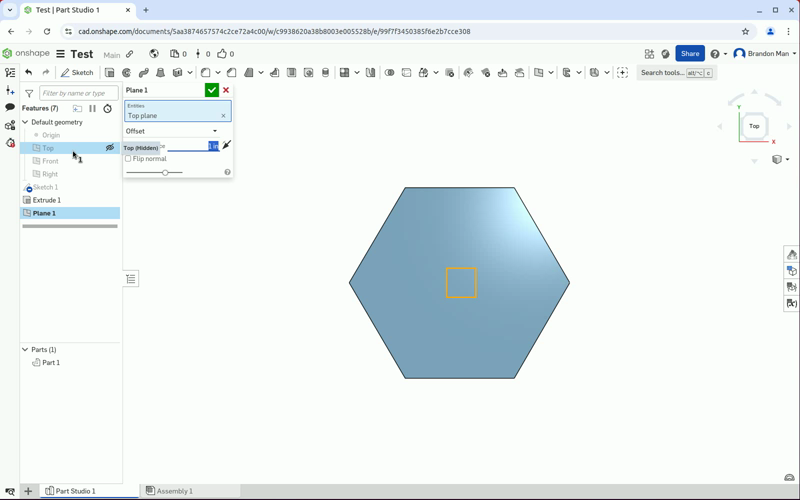
text(15.405)
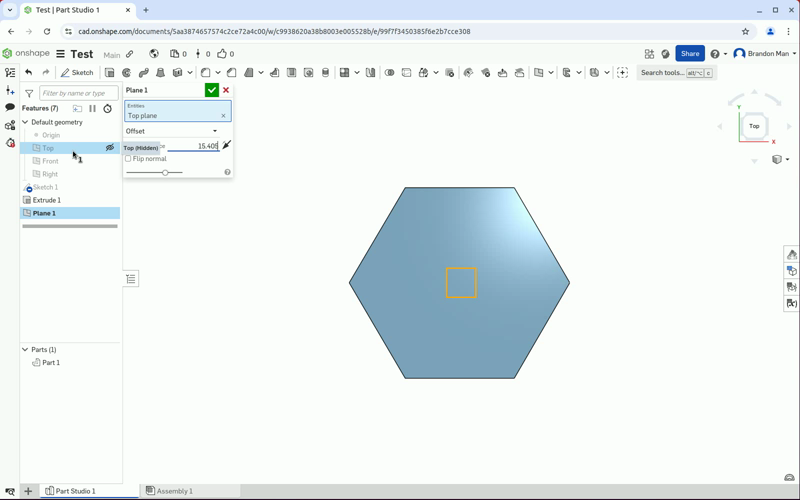
key(enter, 2)
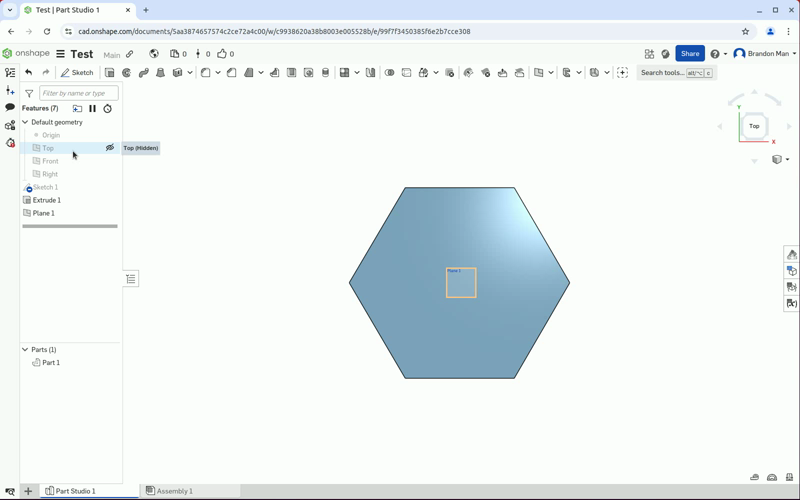
key(shift+s)
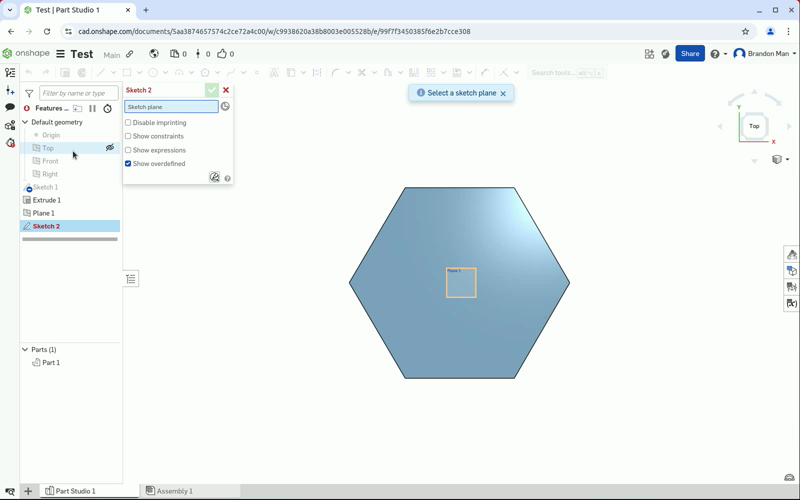
mouse_move(73, 215)
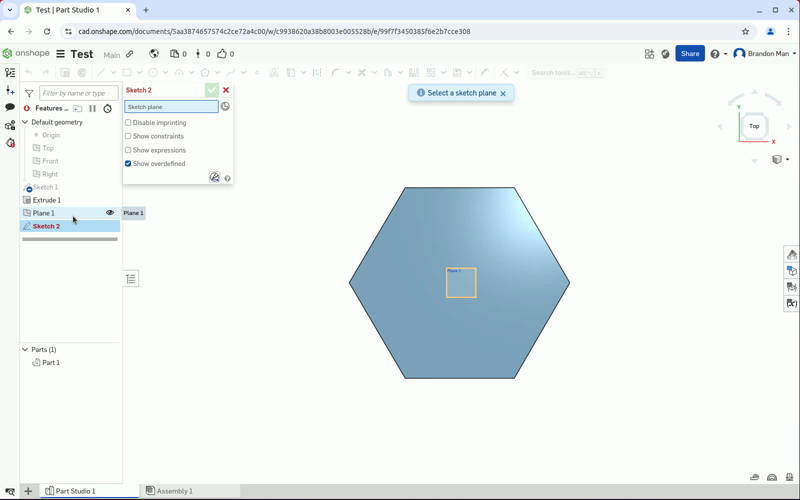
click(73, 215)
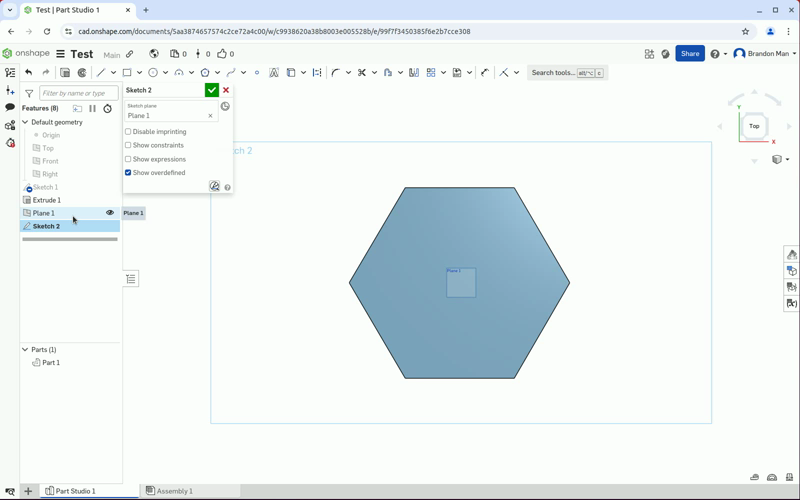
mouse_move(73, 352)
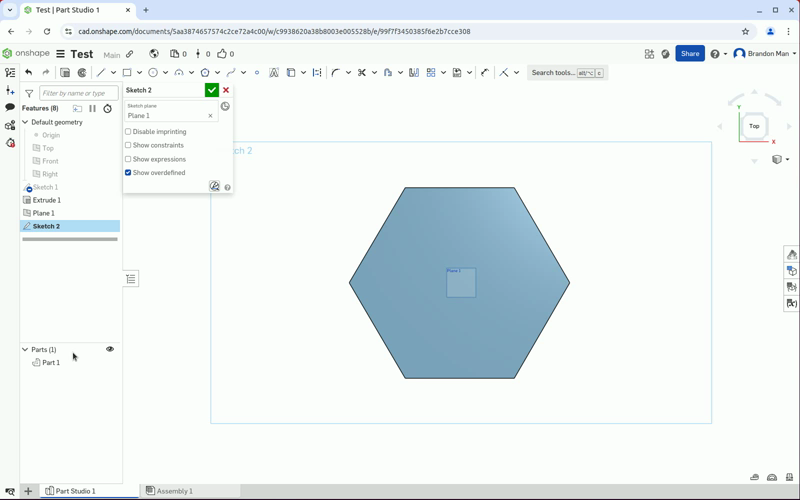
key(y)
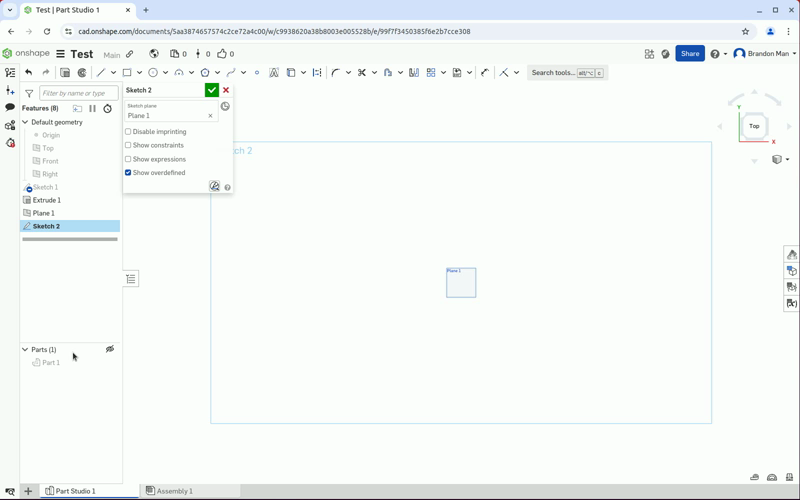
key(c)
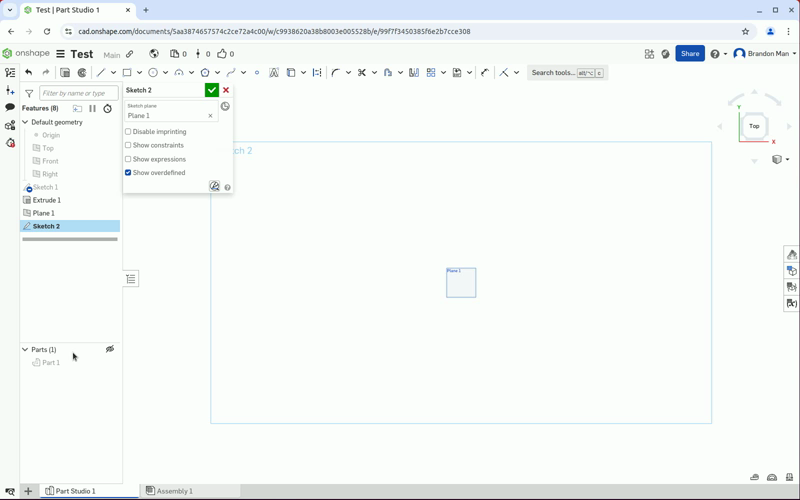
key_down(shift)
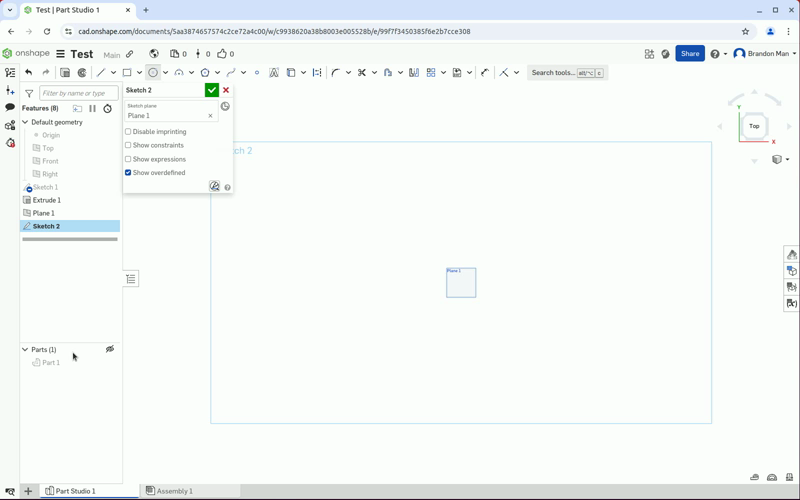
mouse_move(461, 282)
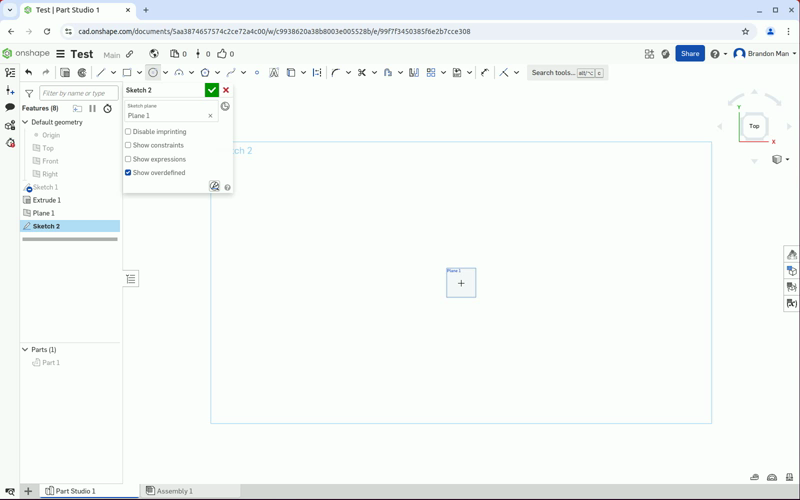
click(461, 282)
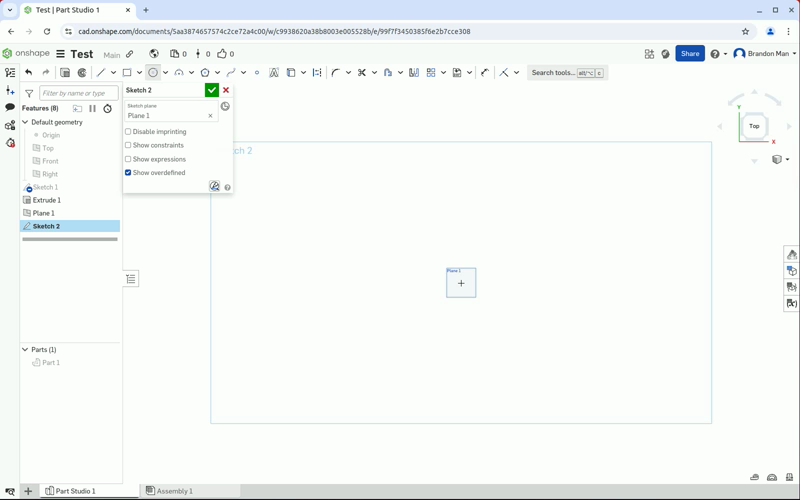
key_up(shift)
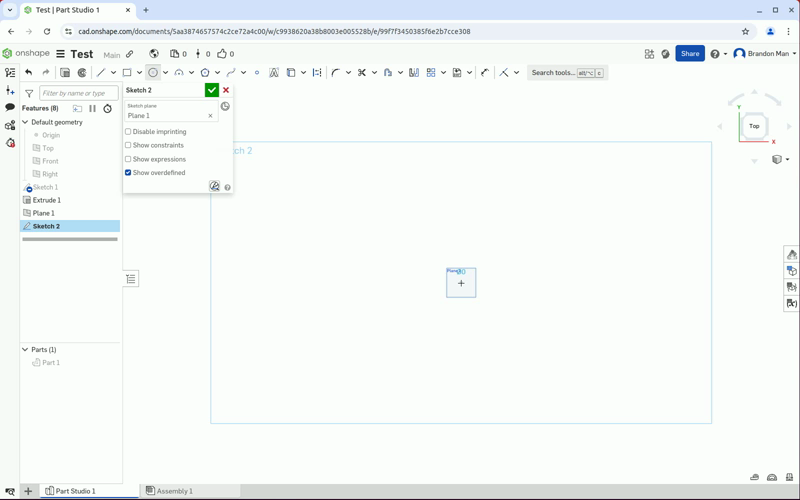
mouse_move(552, 282)
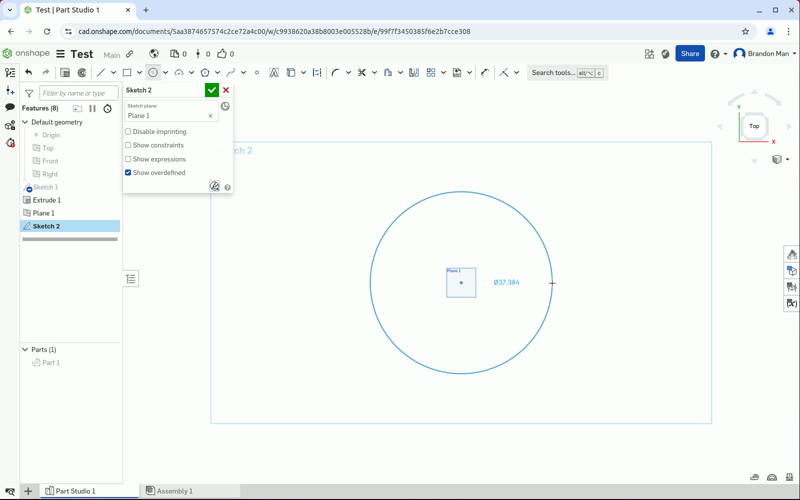
click(552, 282)
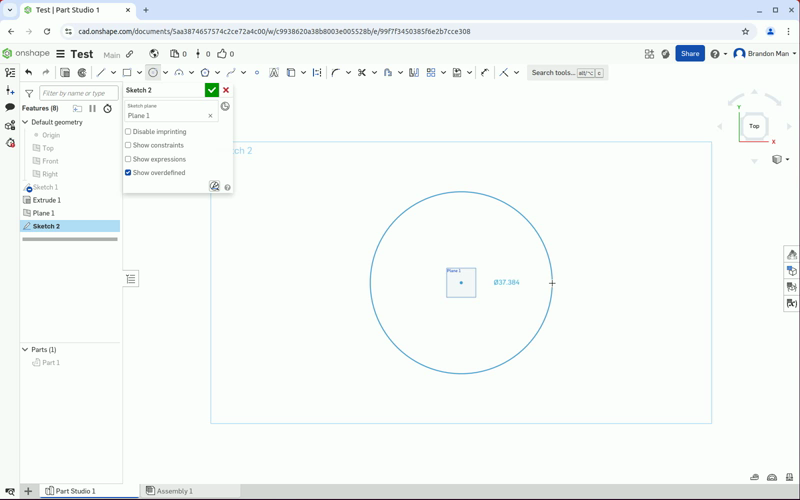
key(esc)
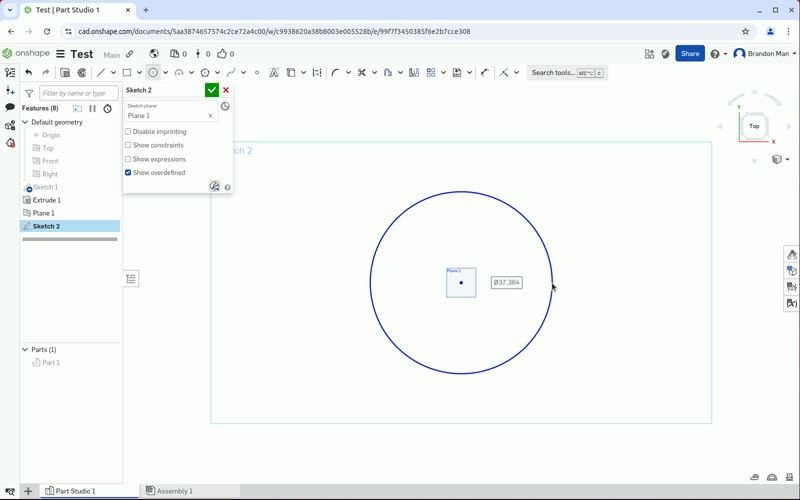
mouse_move(463, 253)
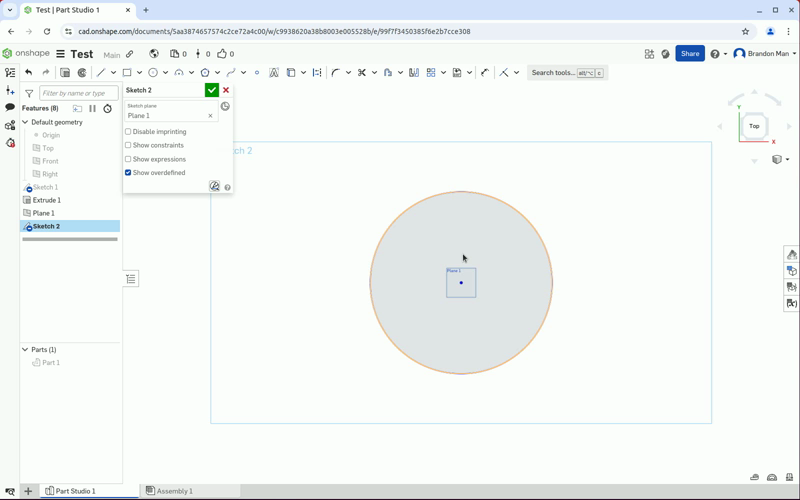
click(463, 253)
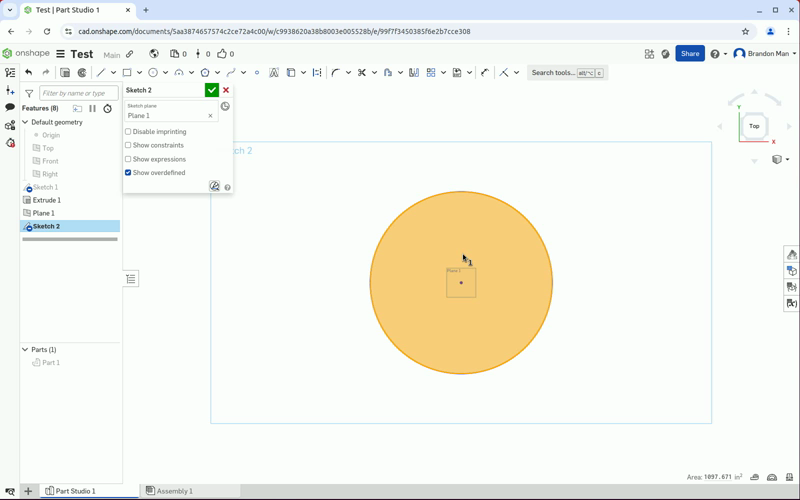
mouse_move(73, 352)
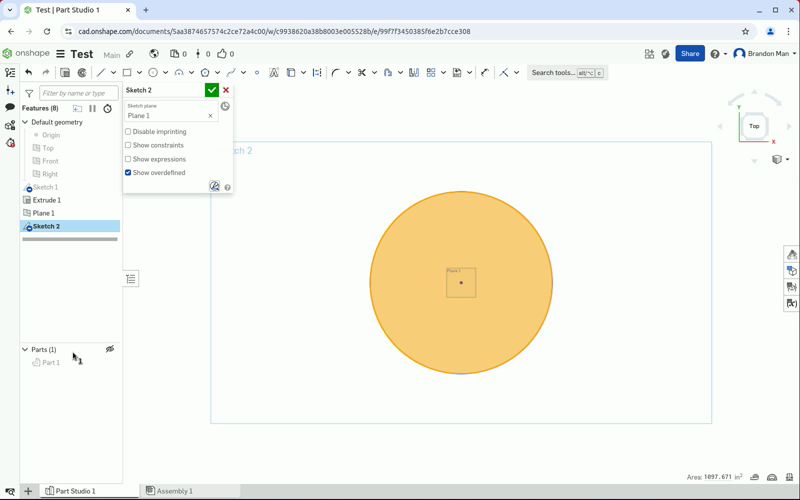
key(shift+y)
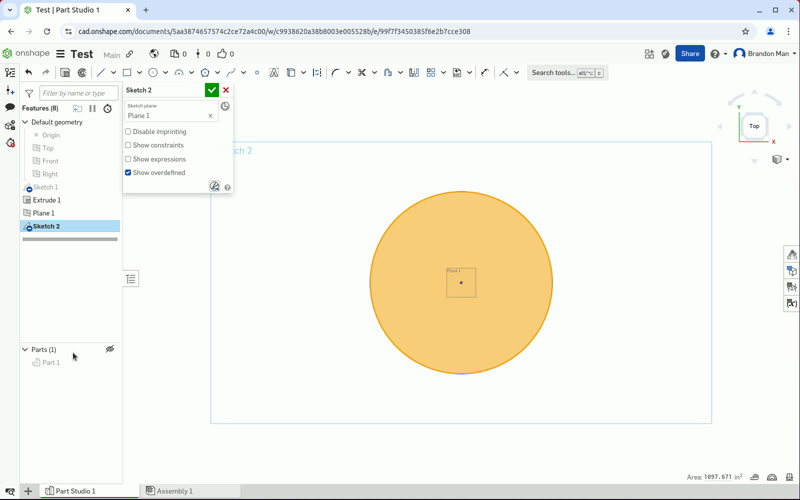
key(shift+e)
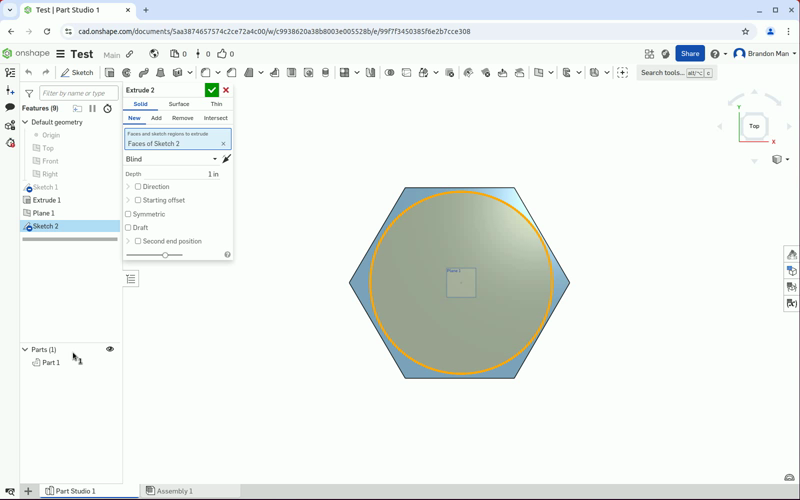
mouse_move(143, 106)
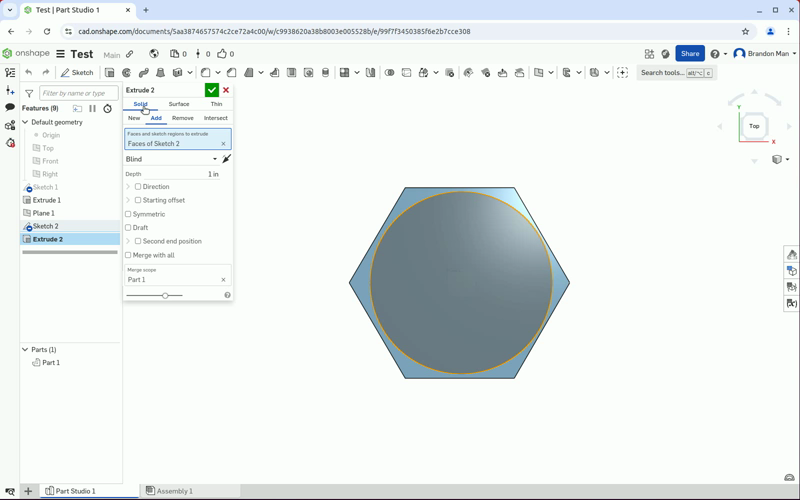
click(143, 106)
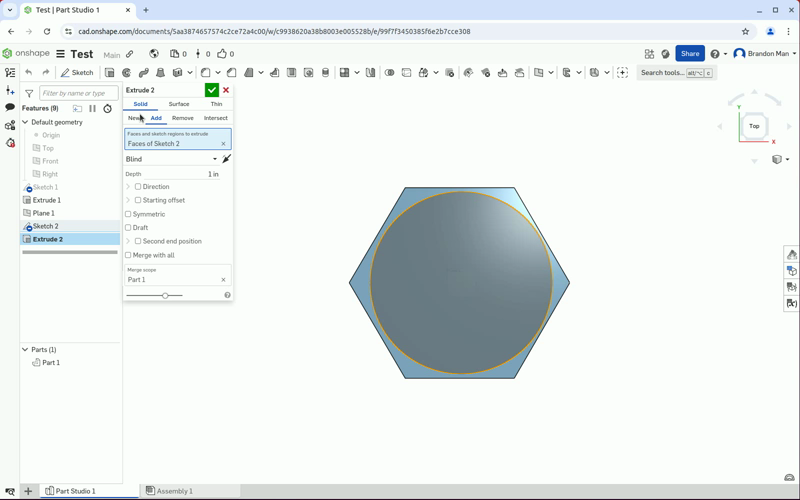
mouse_move(137, 120)
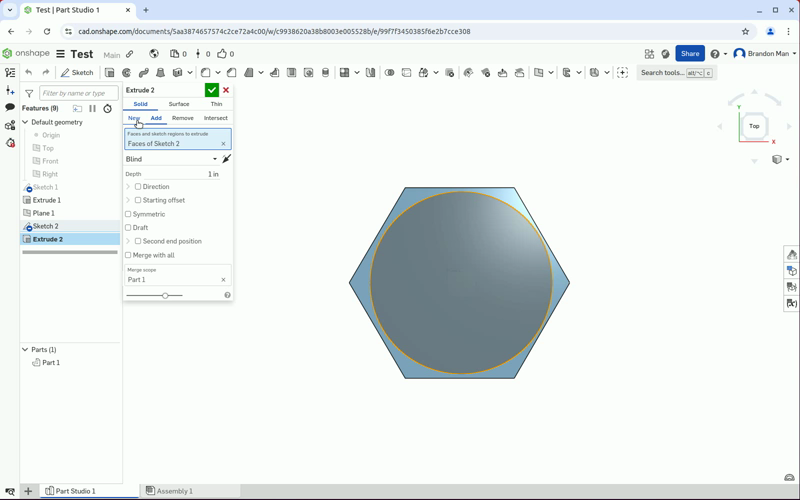
click(137, 120)
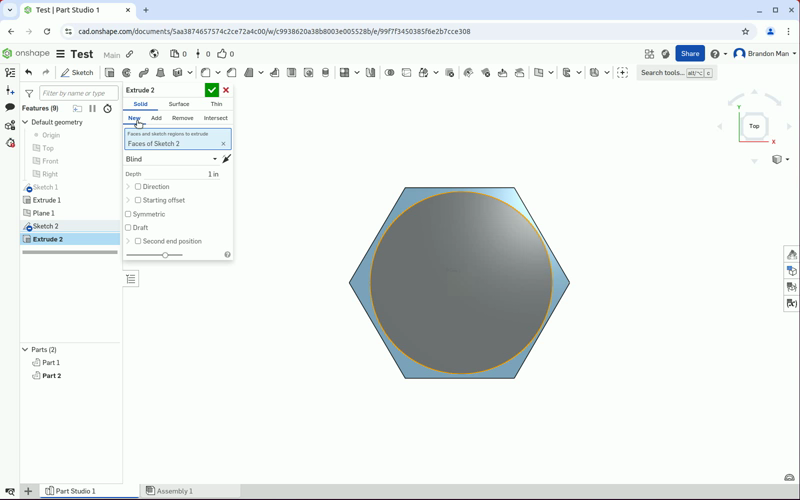
key(tab, 4)
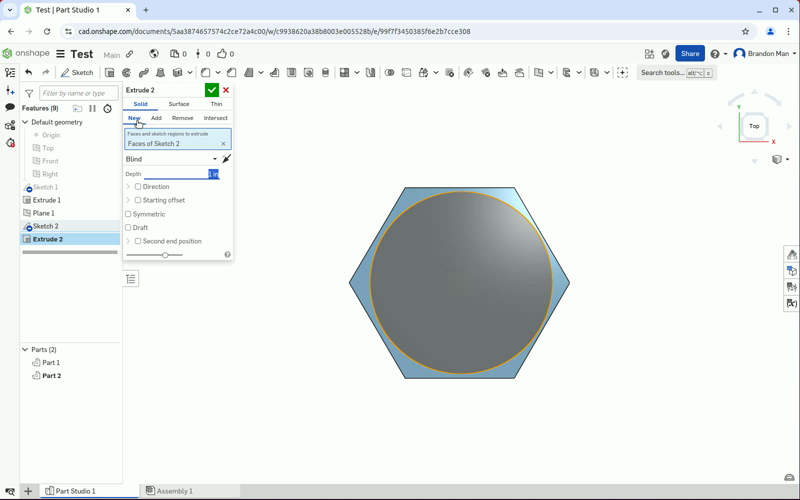
text(7.703)
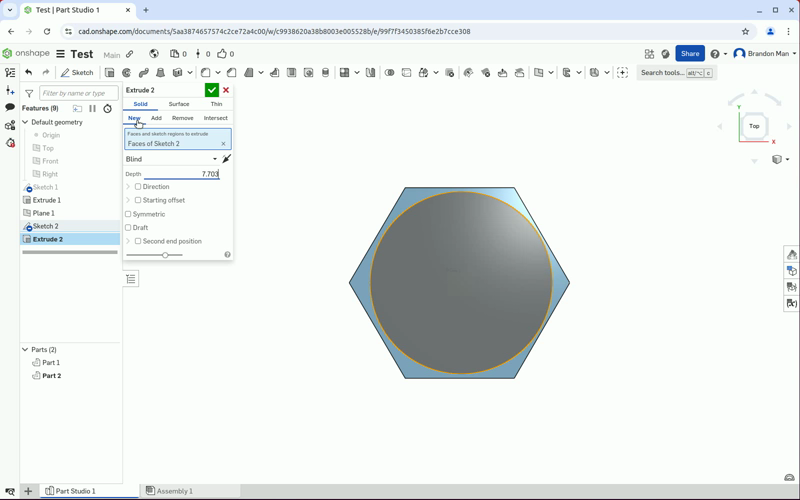
key(enter)
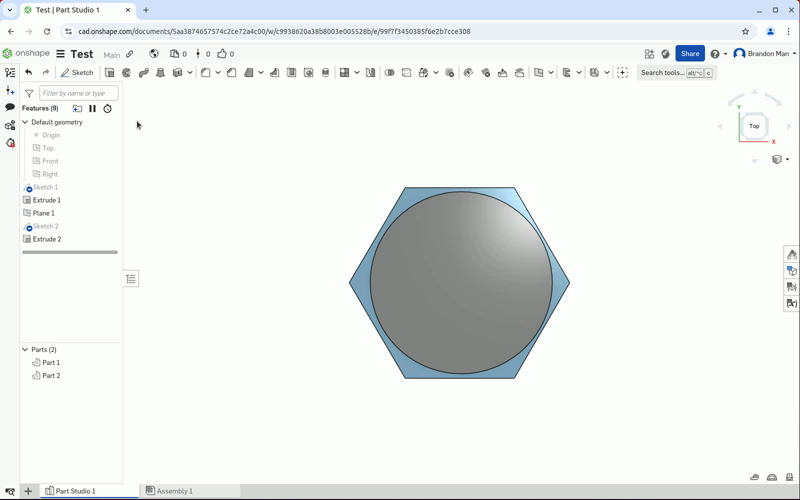
key(shift+h)
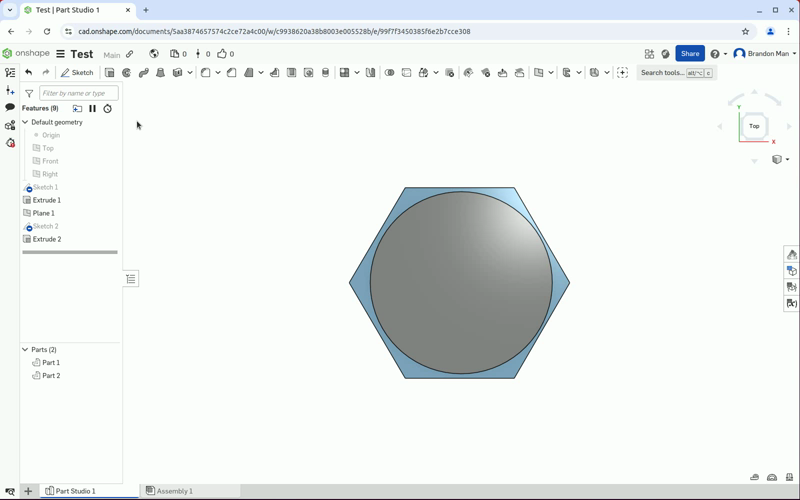
key(shift+h)
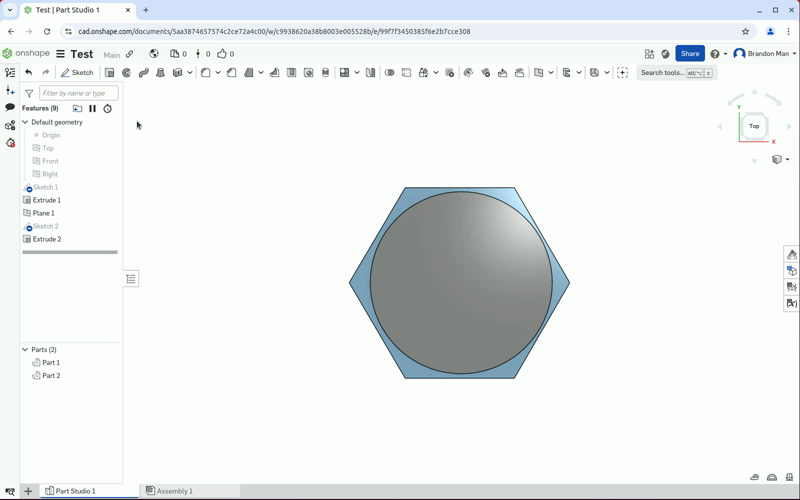
key(shift+7)
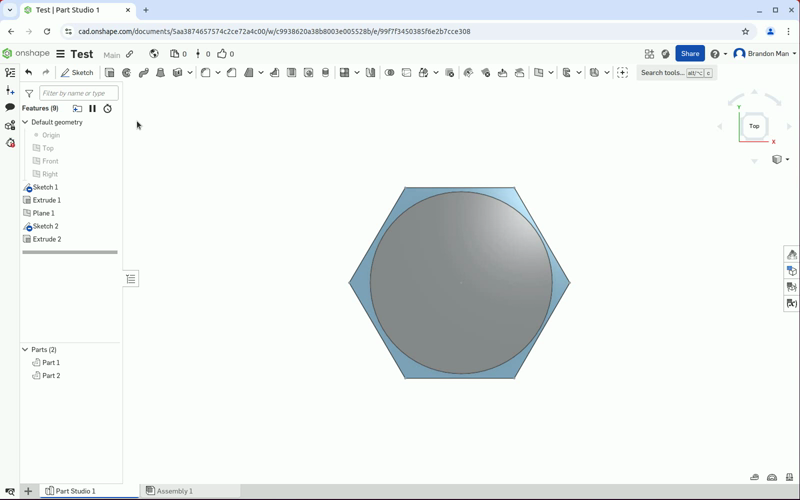
key(up, 3)
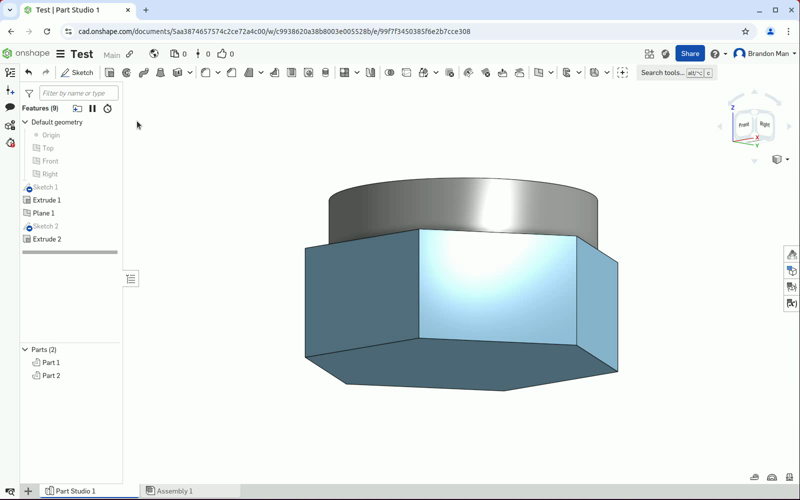
key(left, 3)
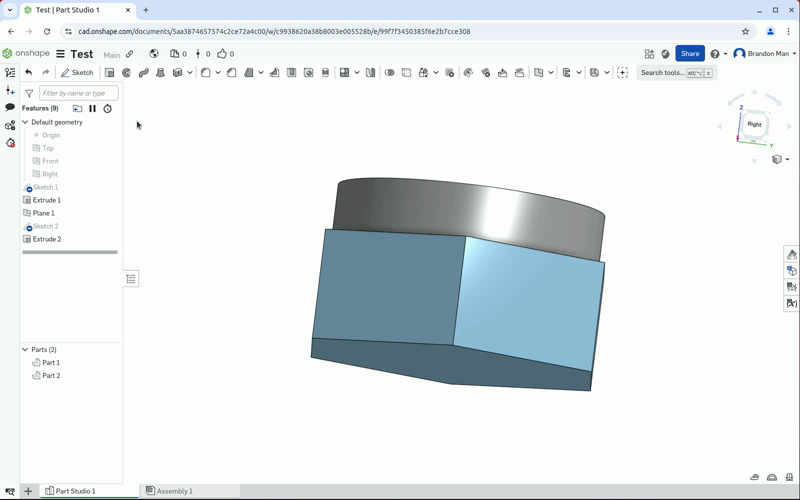
key(right, 3)
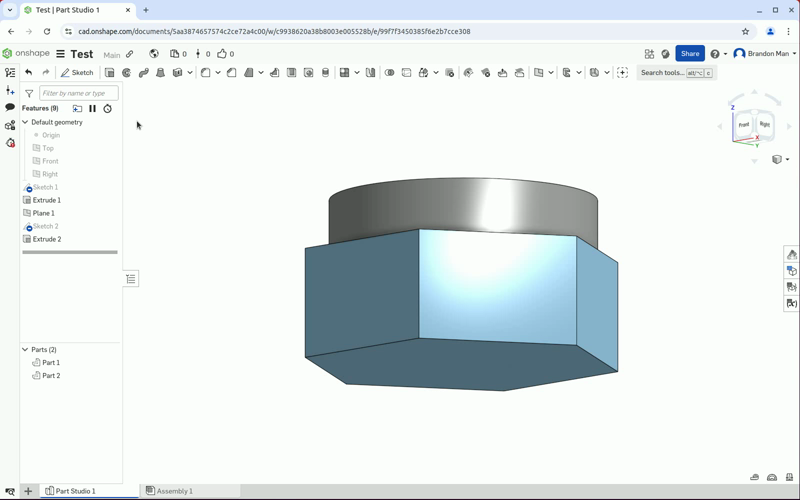
key(down, 3)
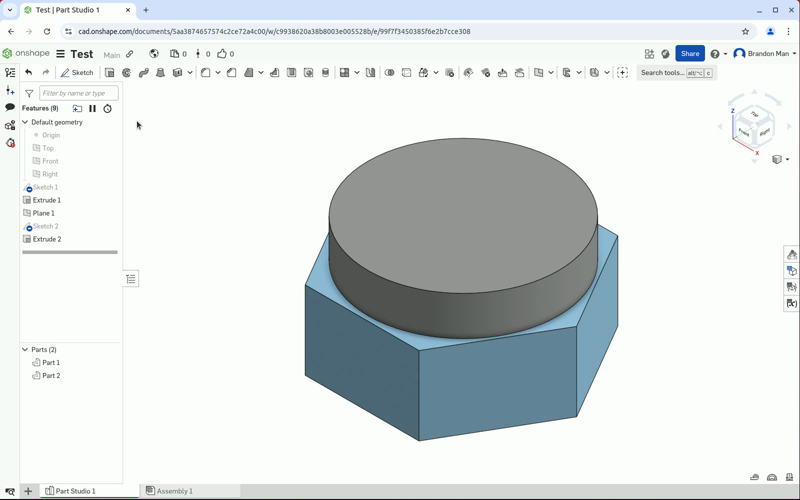
mouse_move(73, 189)
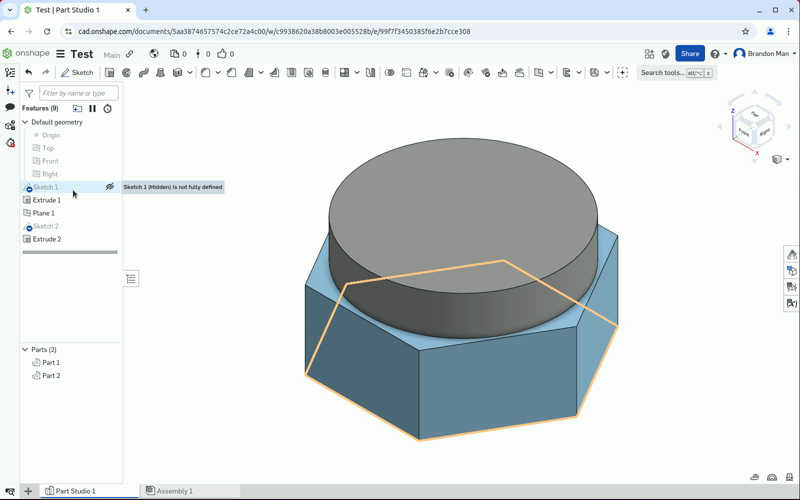
click(73, 189)